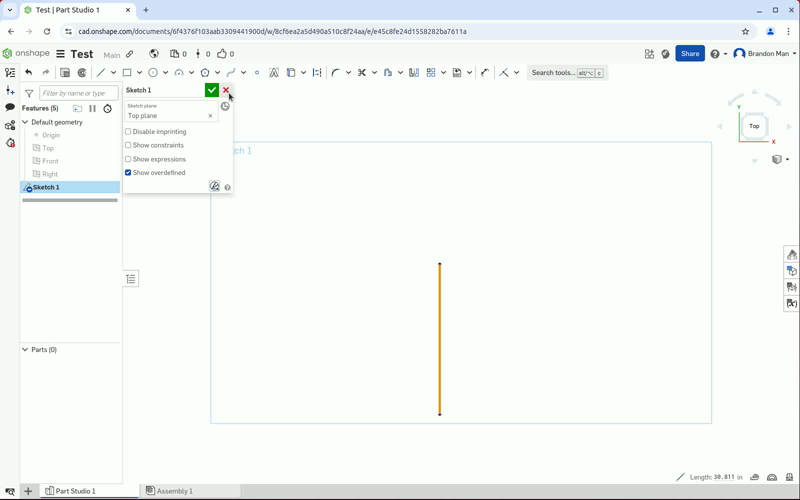
key(shift+h)
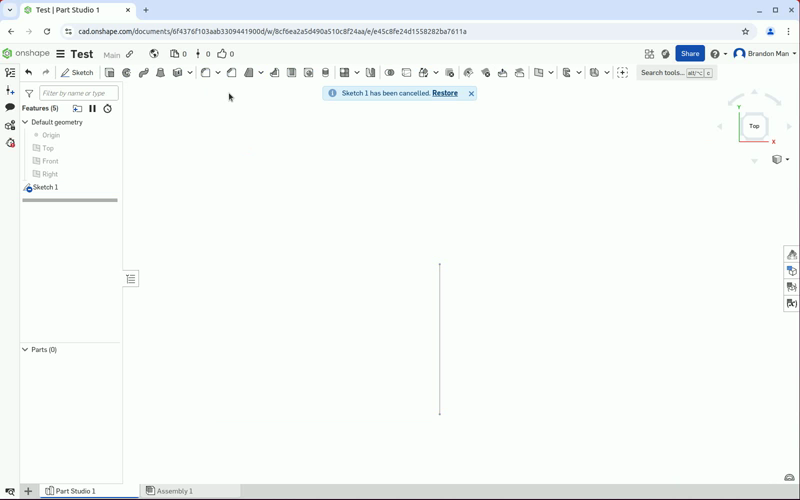
key(shift+s)
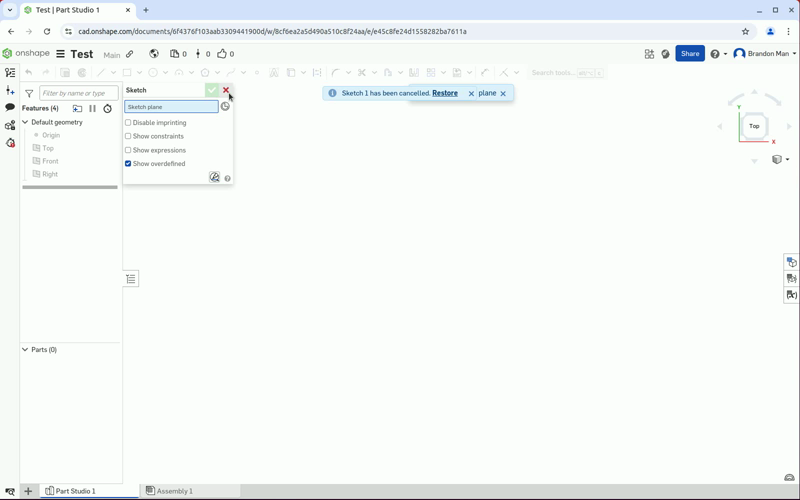
mouse_move(73, 150)
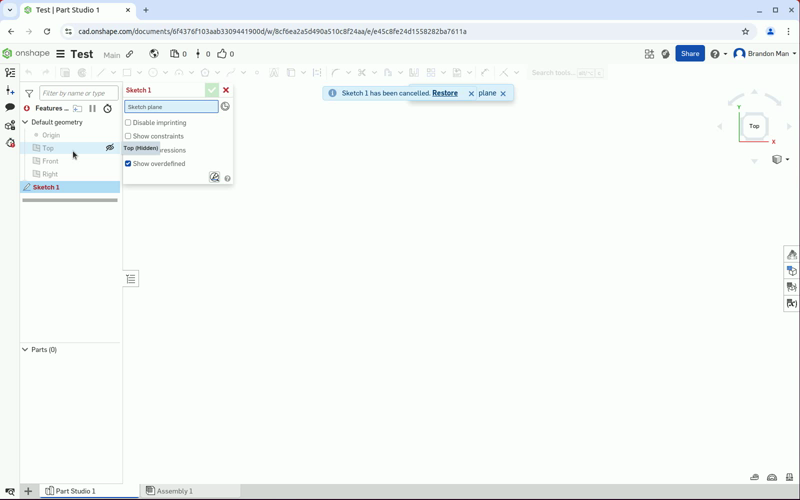
click(73, 150)
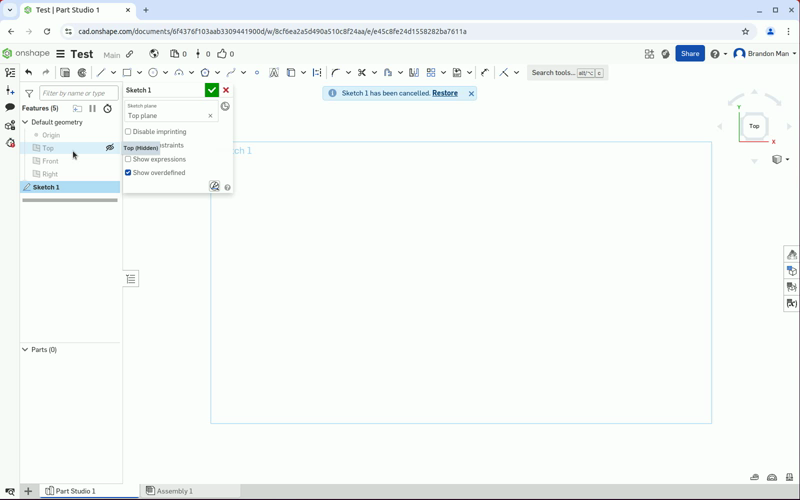
mouse_move(73, 352)
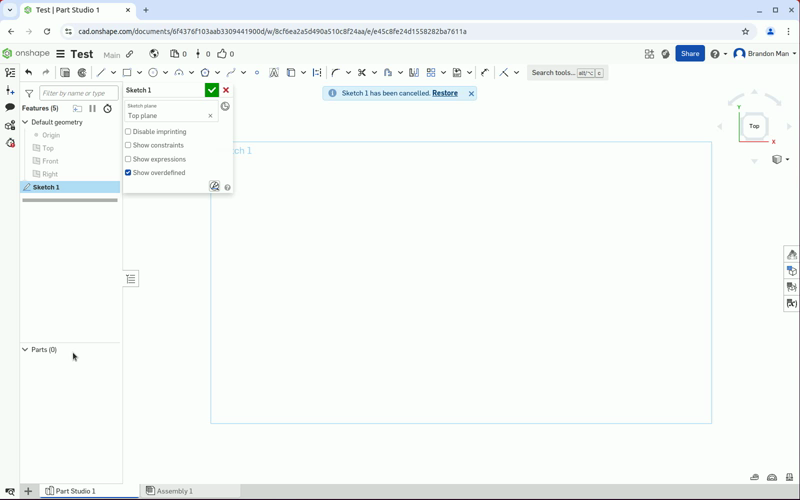
key(y)
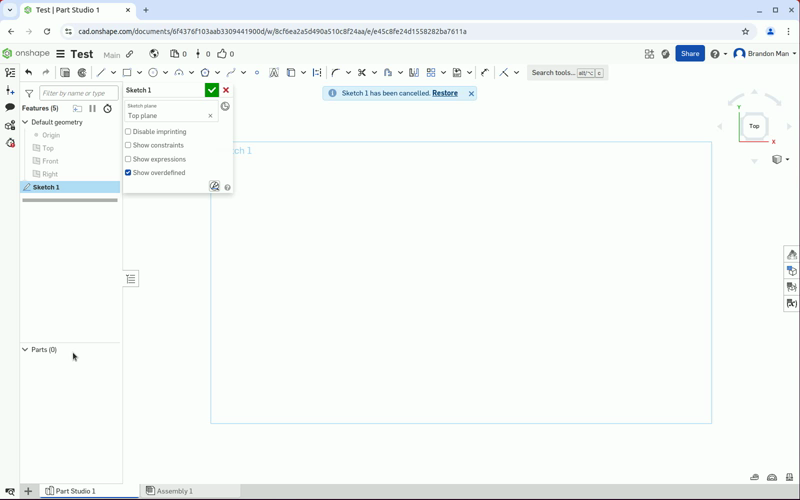
key(c)
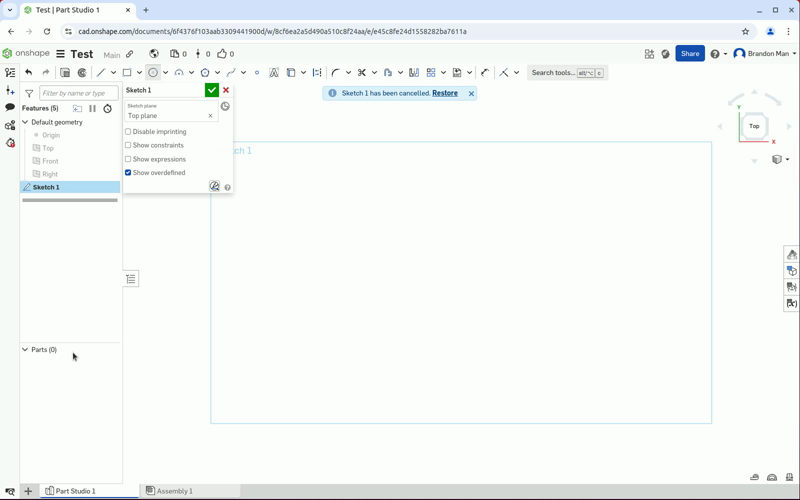
key_down(shift)
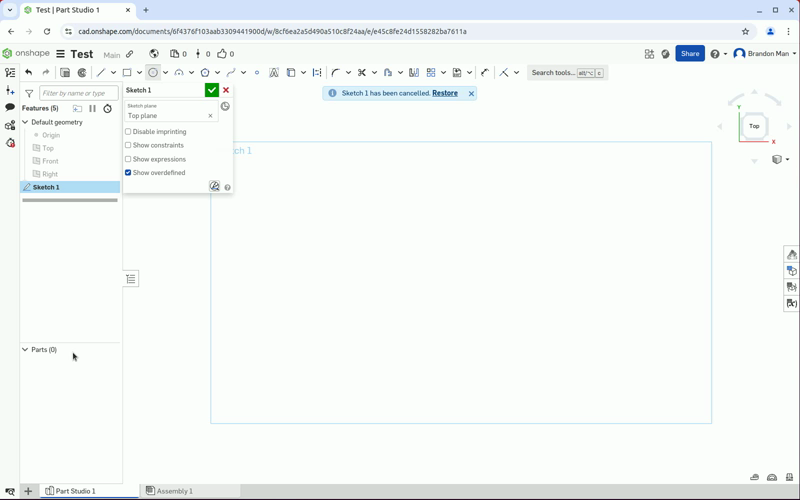
mouse_move(461, 282)
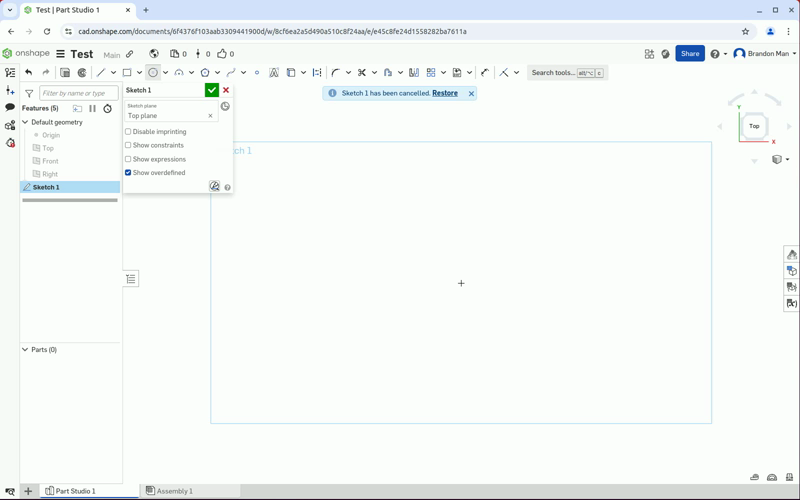
click(461, 282)
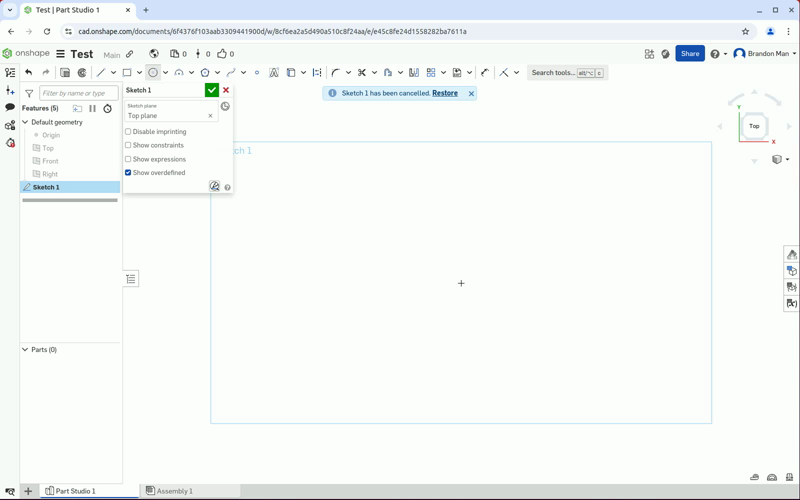
key_up(shift)
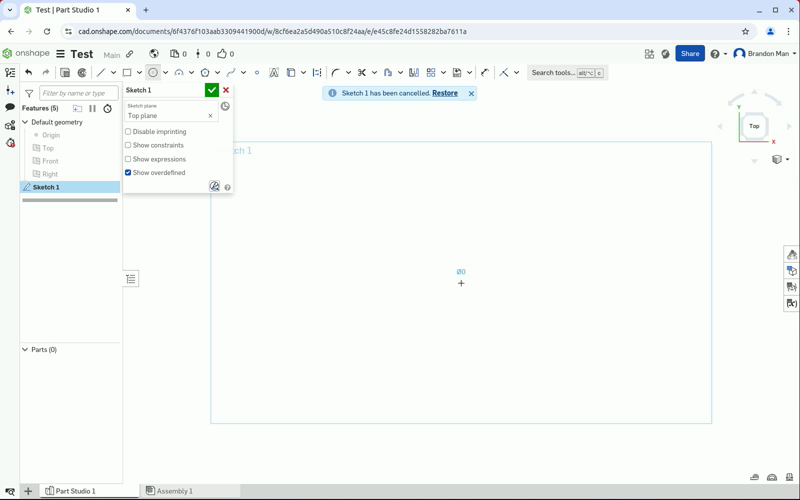
mouse_move(574, 282)
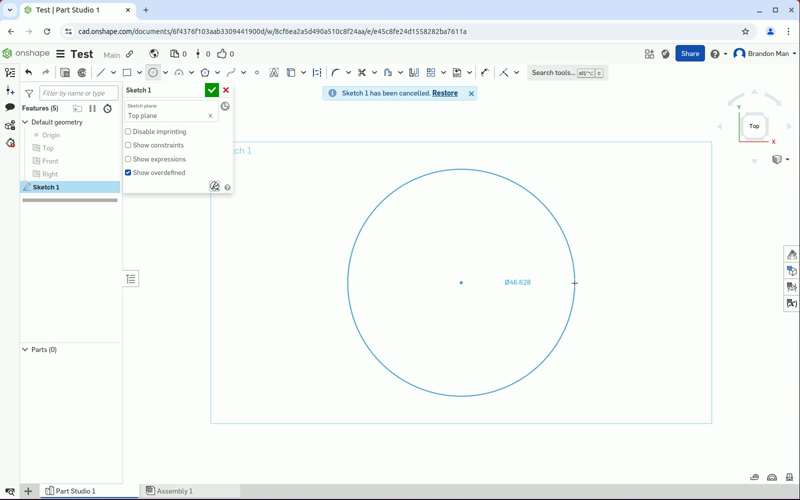
click(574, 282)
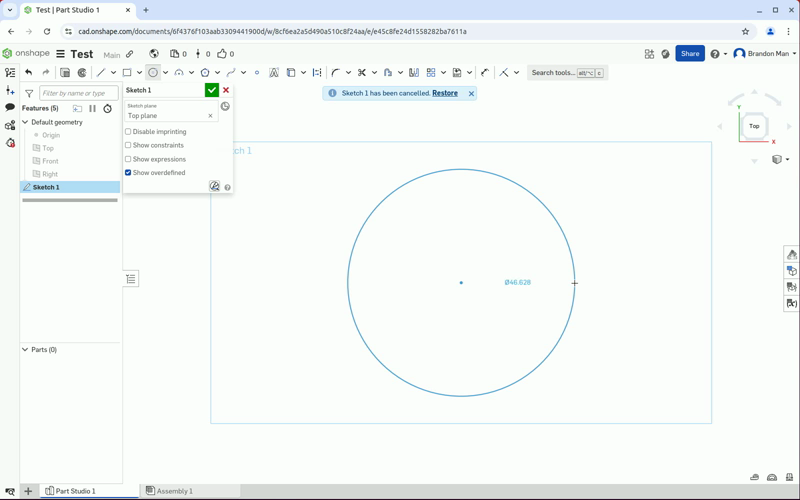
key(esc)
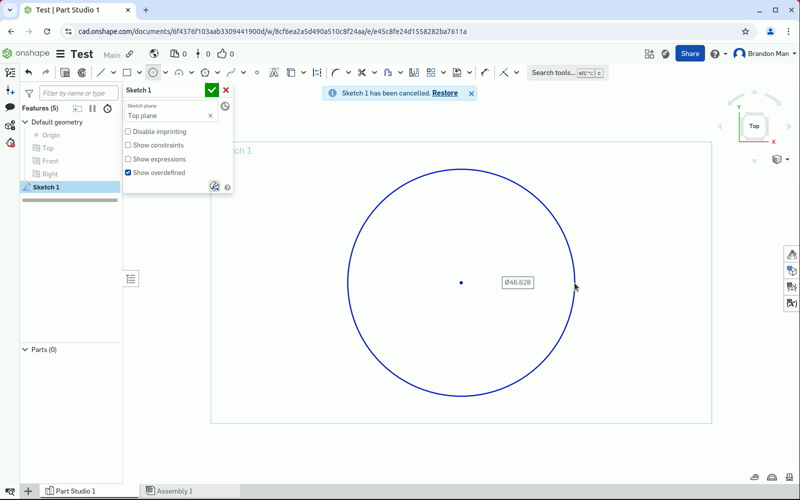
key(c)
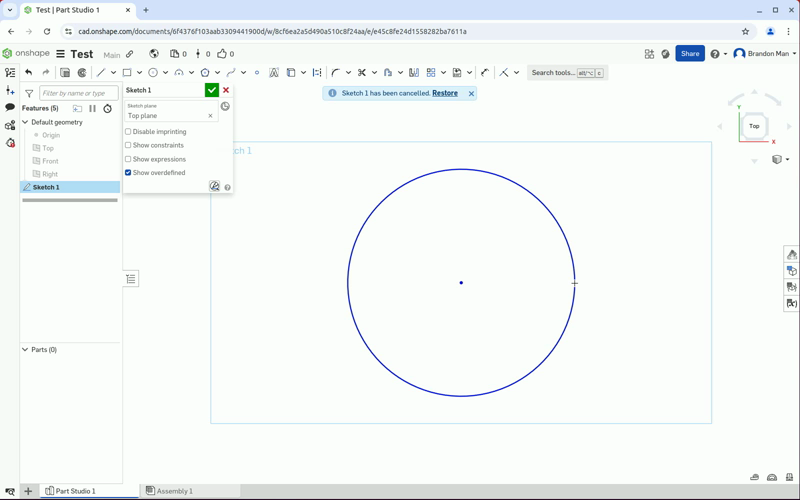
key_down(shift)
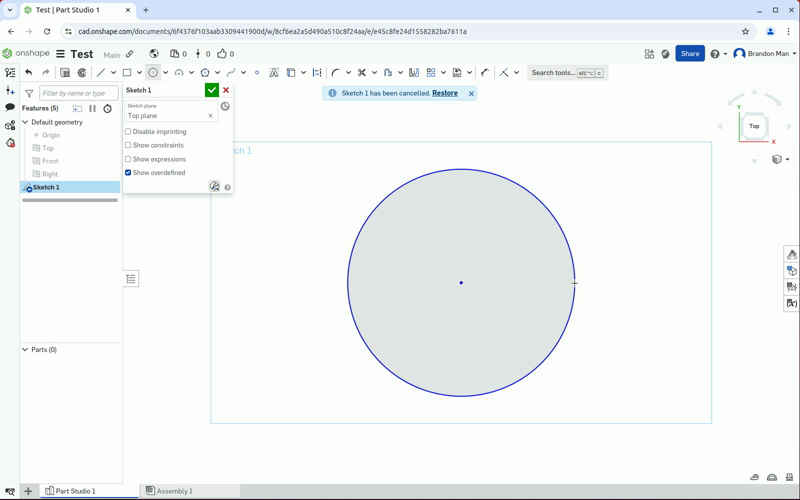
mouse_move(461, 282)
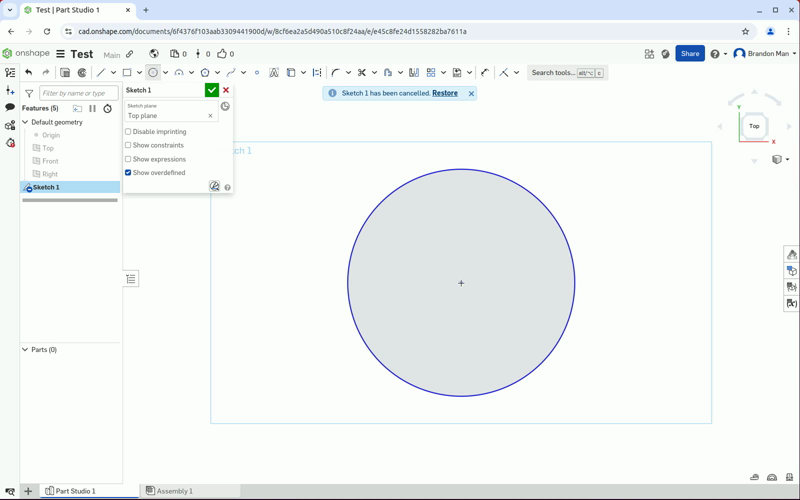
click(461, 282)
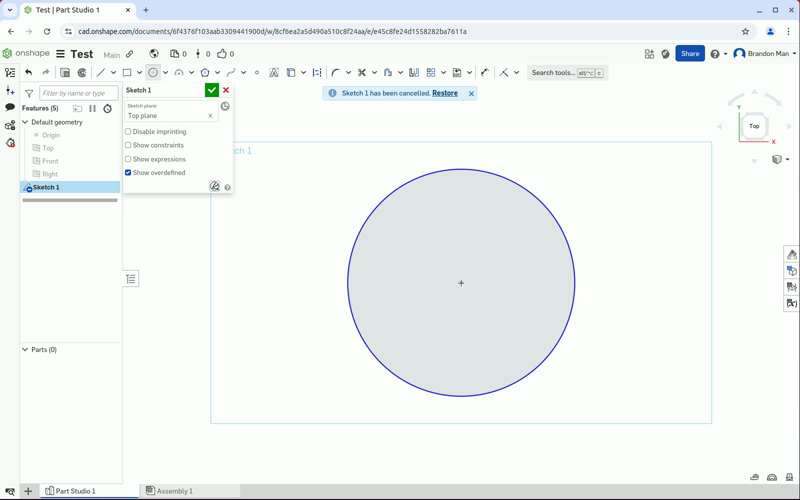
key_up(shift)
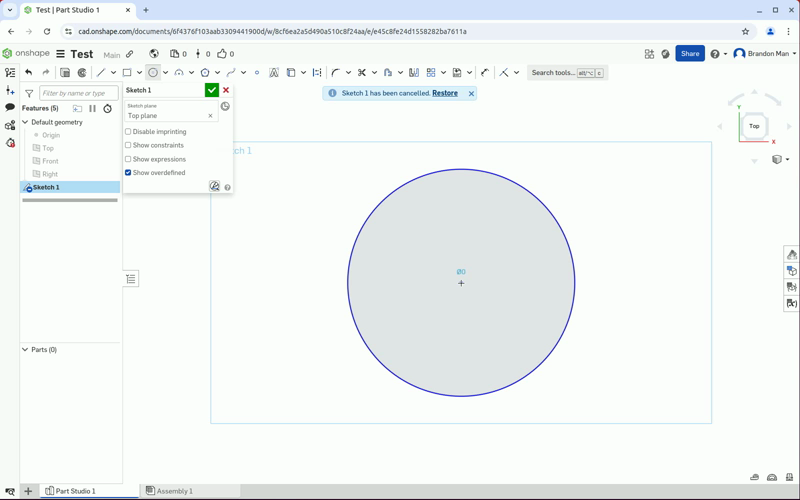
mouse_move(548, 282)
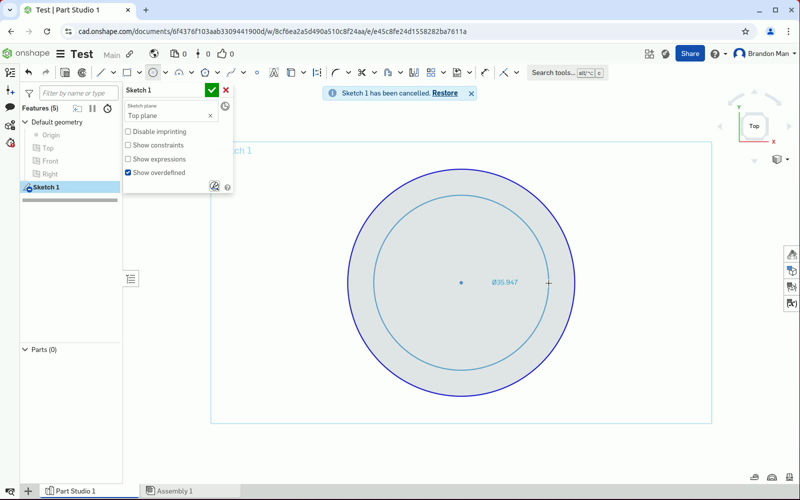
click(548, 282)
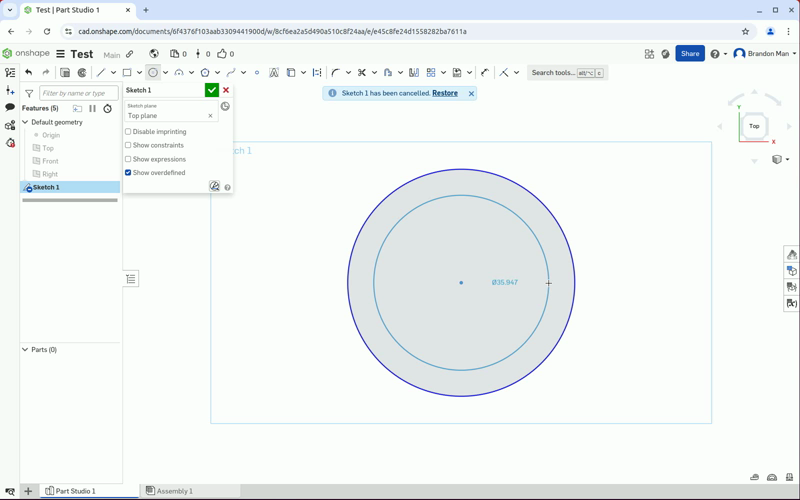
key(esc)
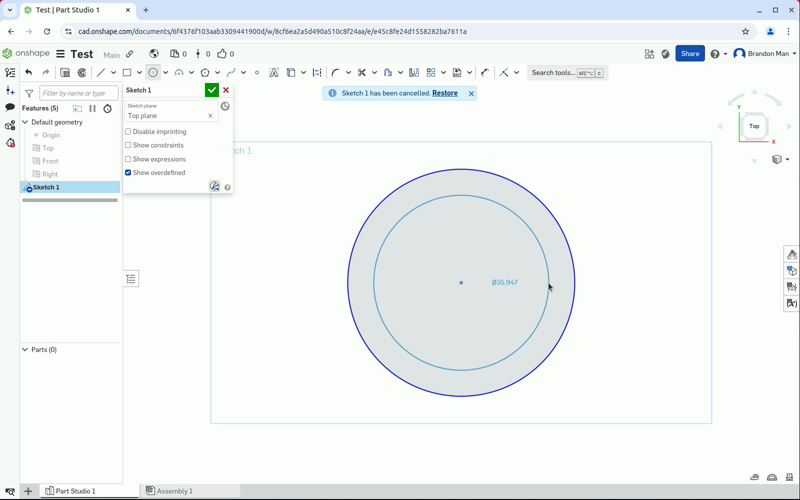
mouse_move(476, 380)
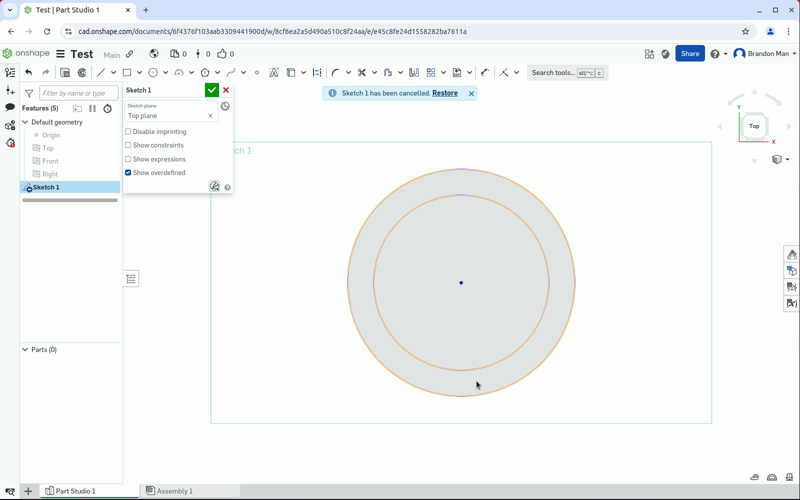
click(476, 380)
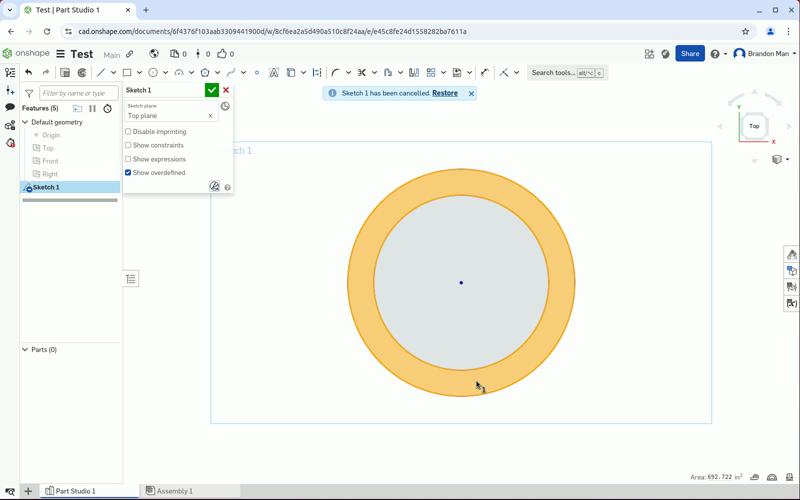
mouse_move(73, 352)
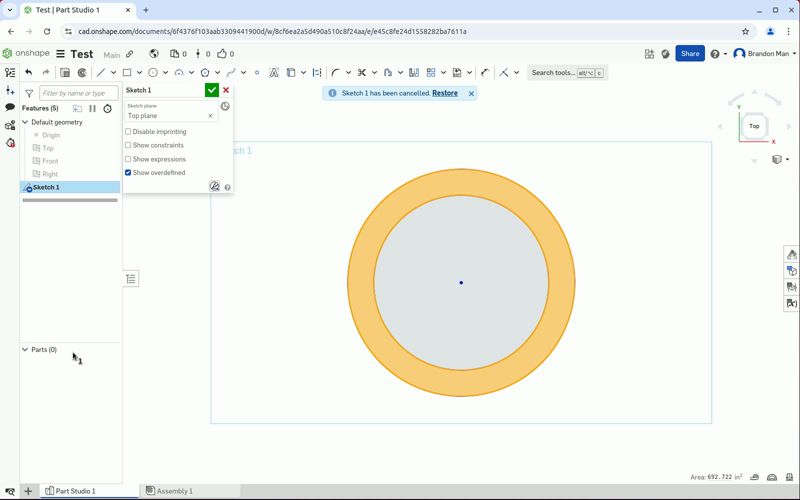
key(shift+y)
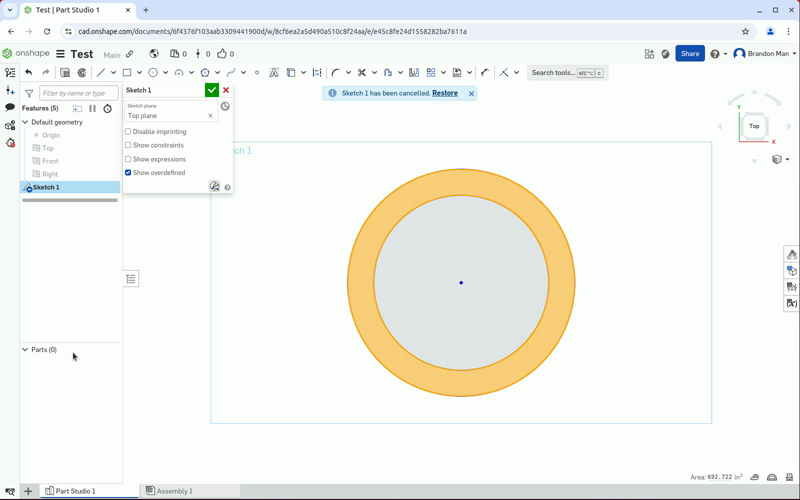
key(shift+e)
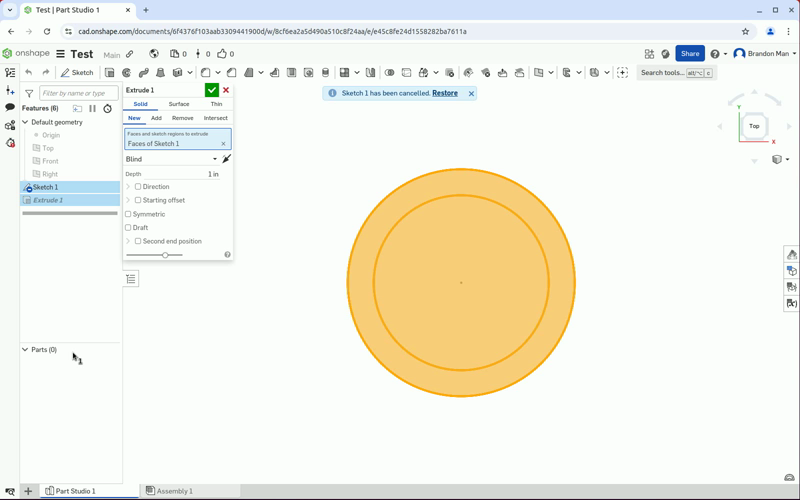
mouse_move(143, 106)
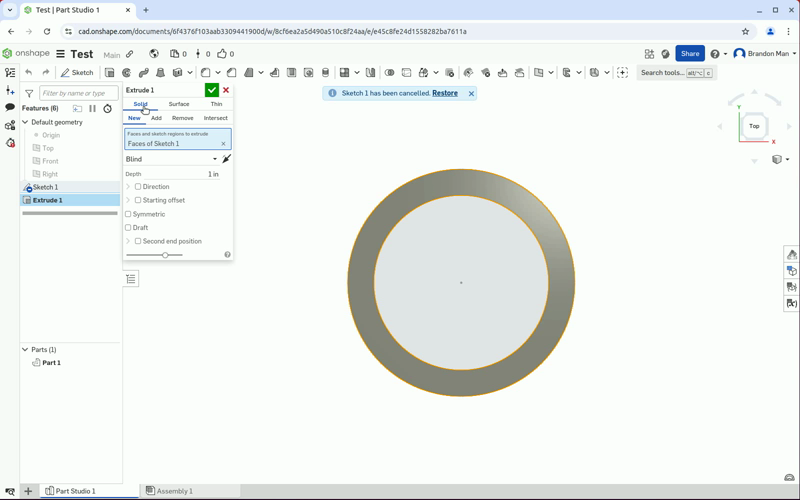
click(143, 106)
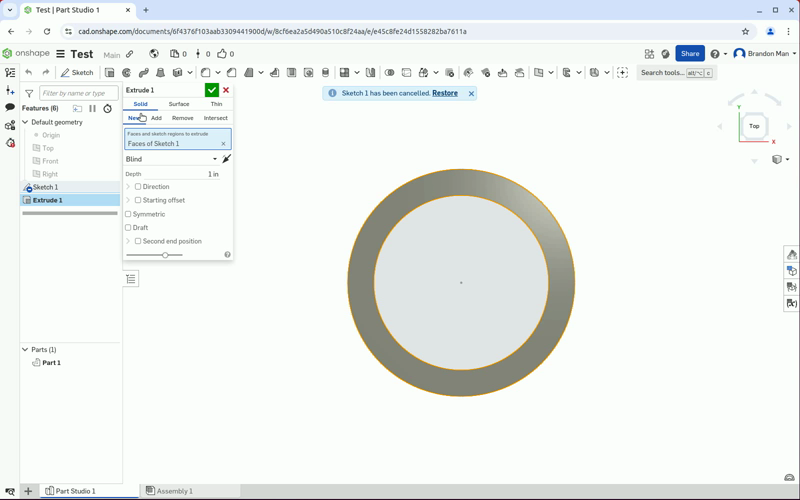
mouse_move(137, 120)
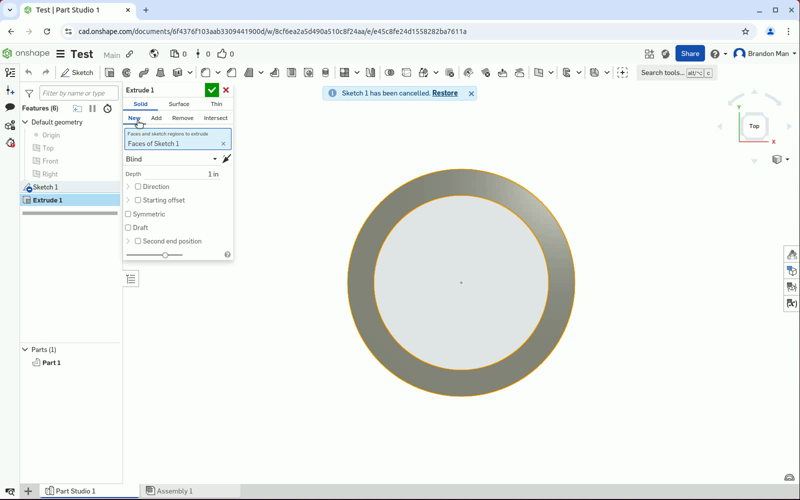
click(137, 120)
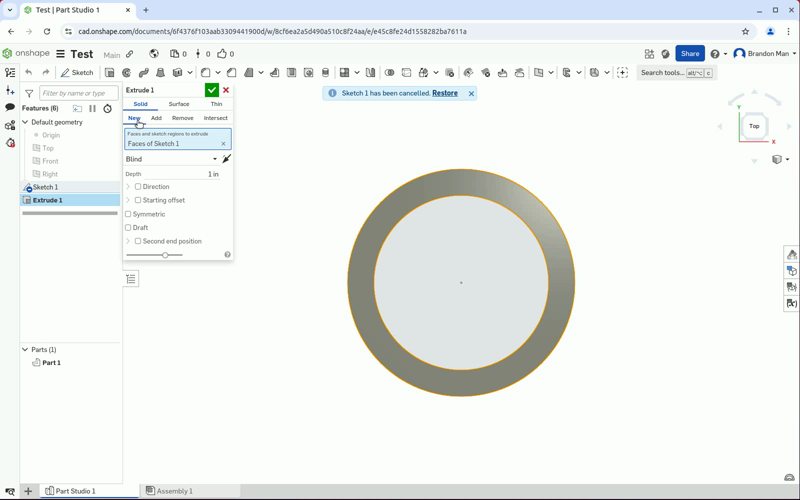
key(tab, 4)
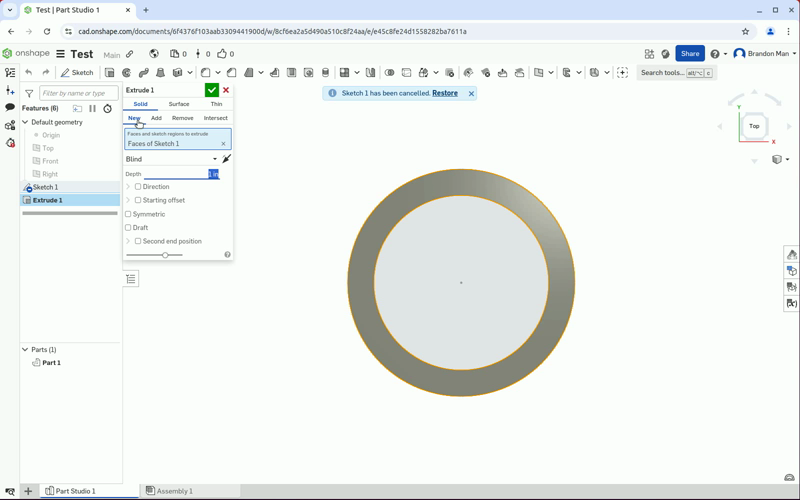
text(2.166)
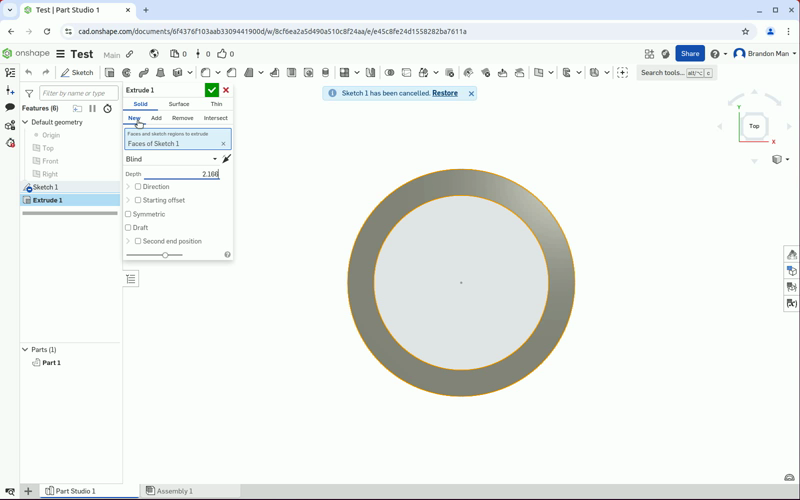
key(enter)
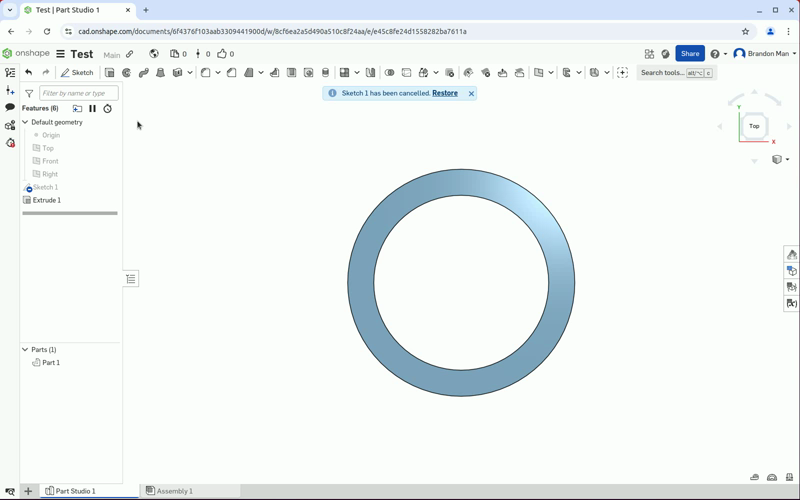
key(shift+h)
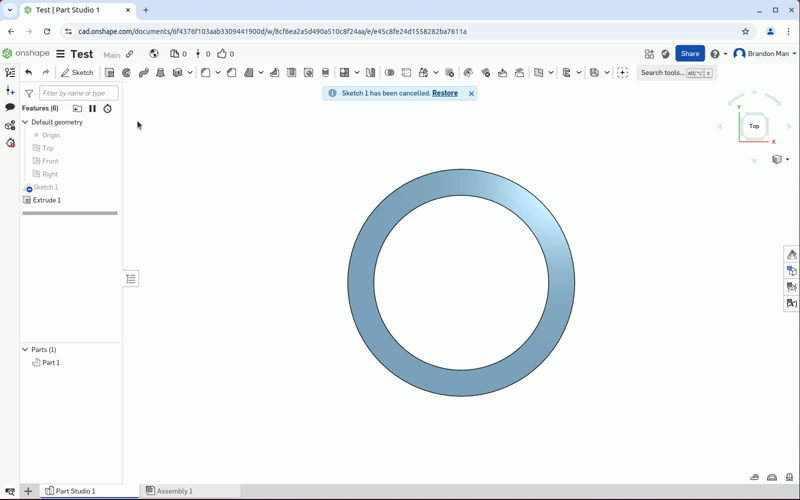
key(shift+h)
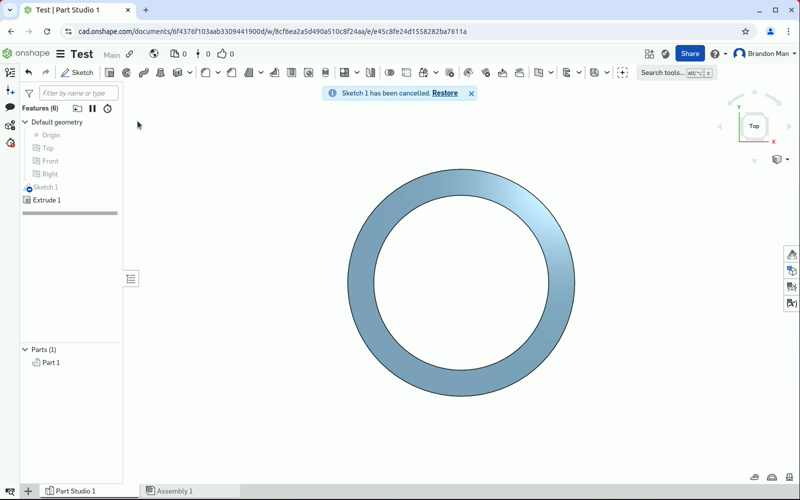
mouse_move(73, 189)
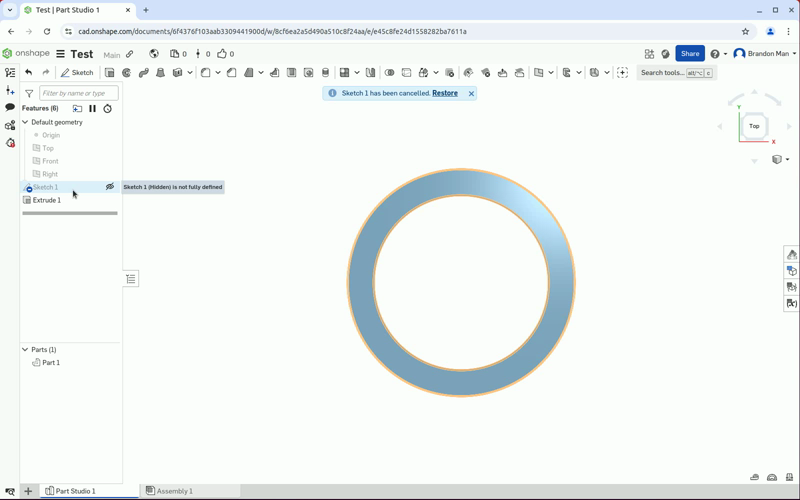
click(73, 189)
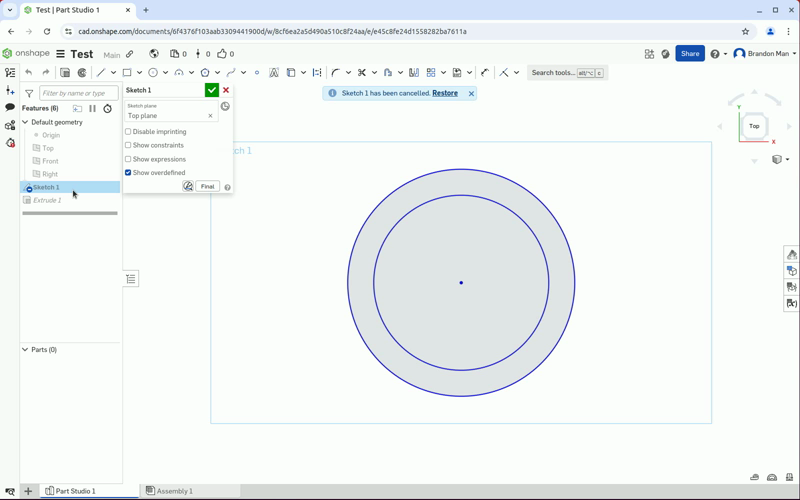
mouse_move(229, 92)
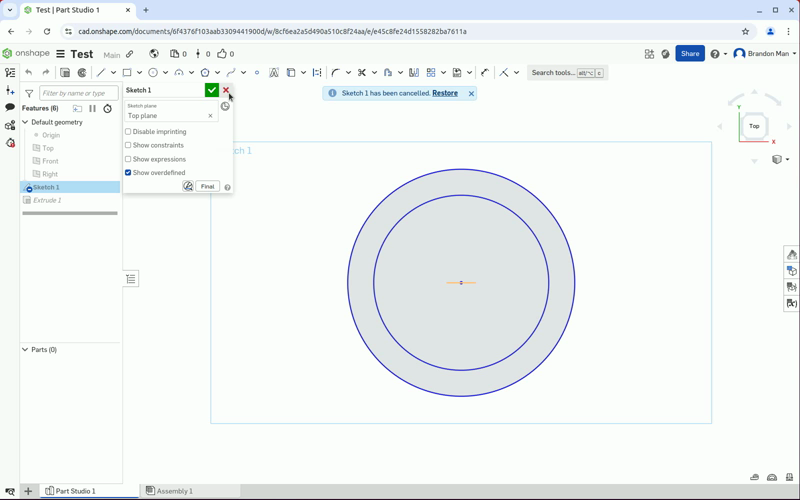
click(229, 92)
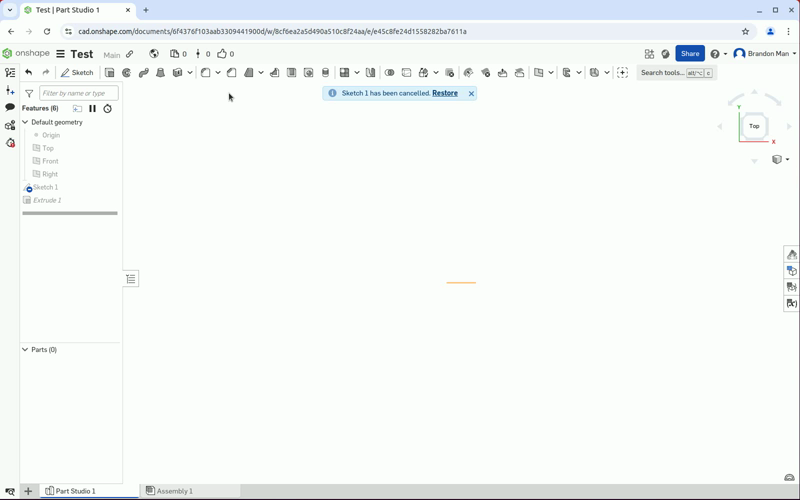
mouse_move(541, 75)
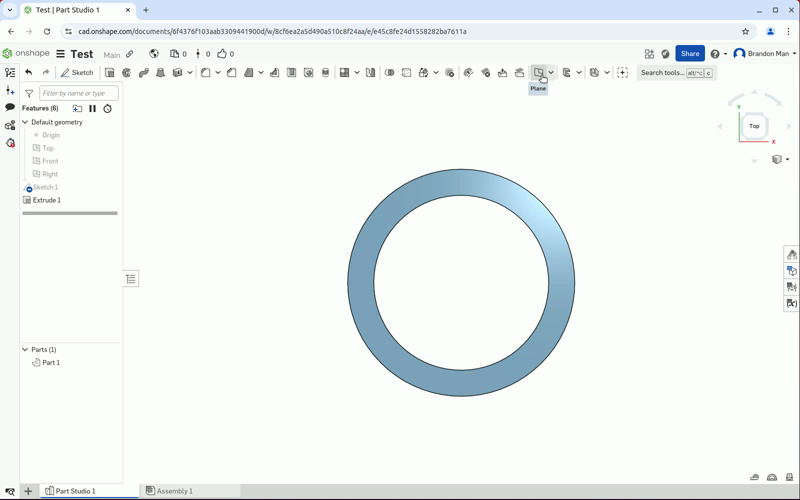
click(541, 75)
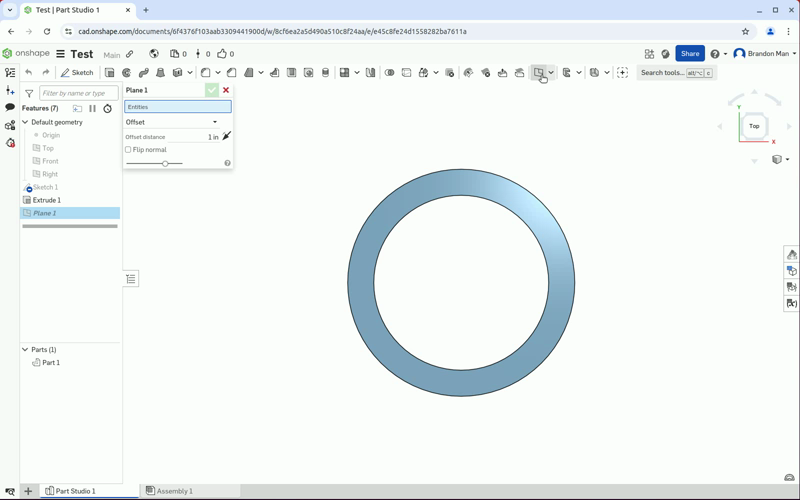
mouse_move(73, 150)
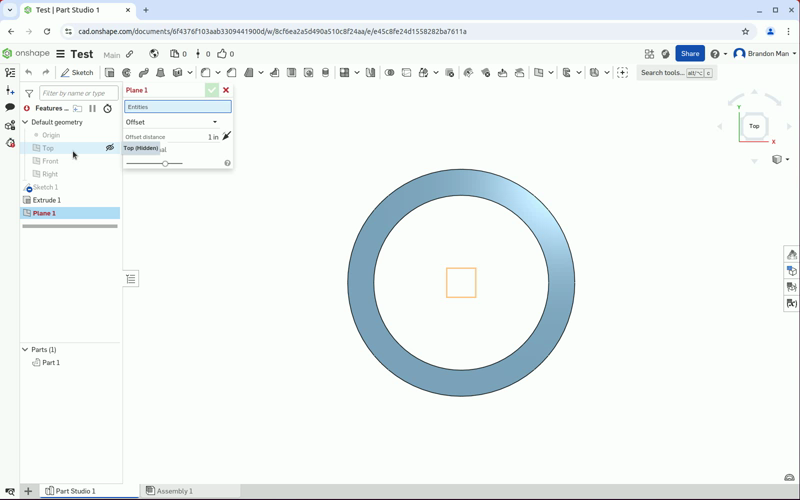
click(73, 150)
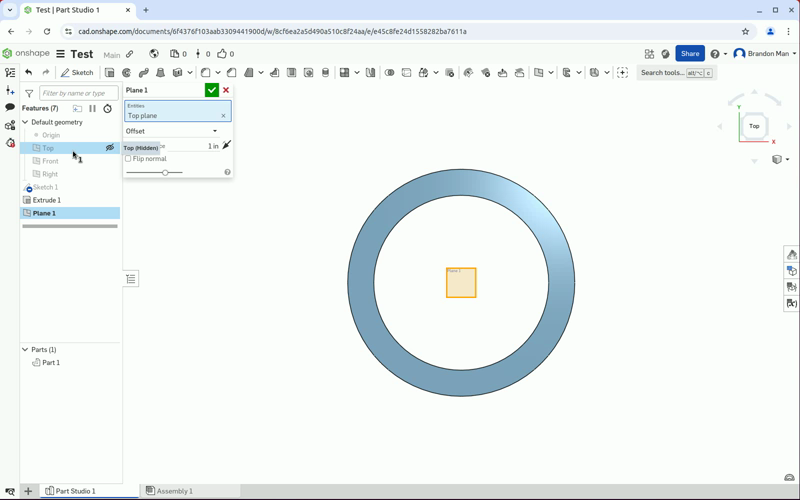
key(tab, 2)
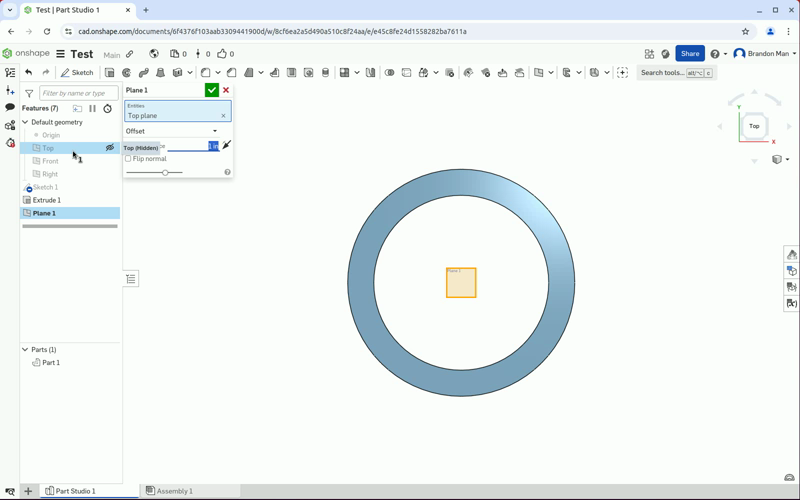
text(2.157)
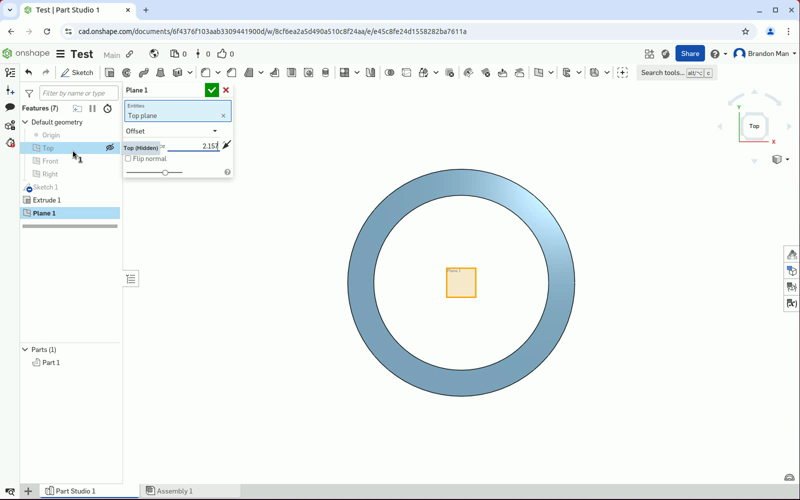
key(enter, 2)
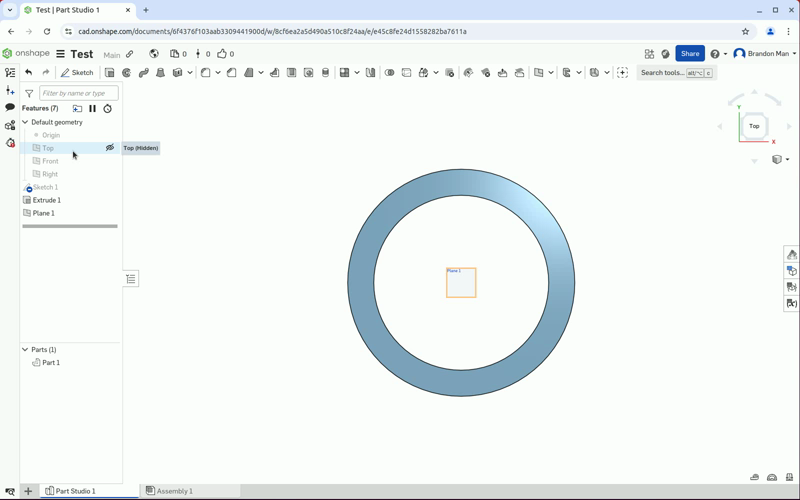
key(shift+s)
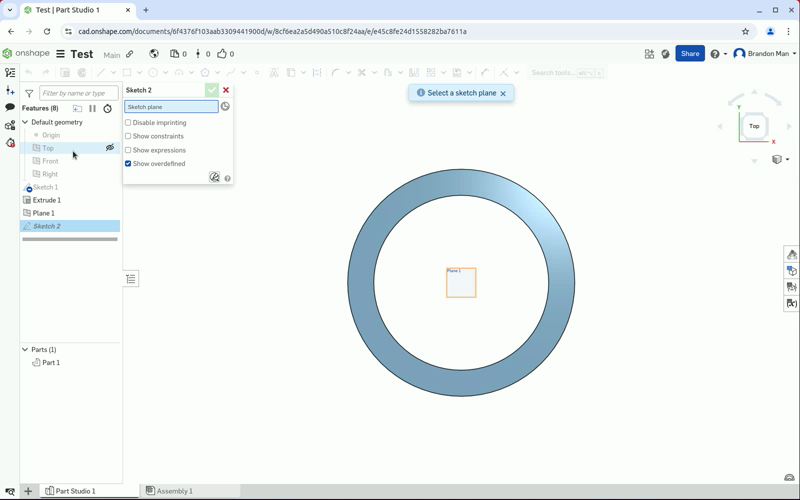
mouse_move(73, 215)
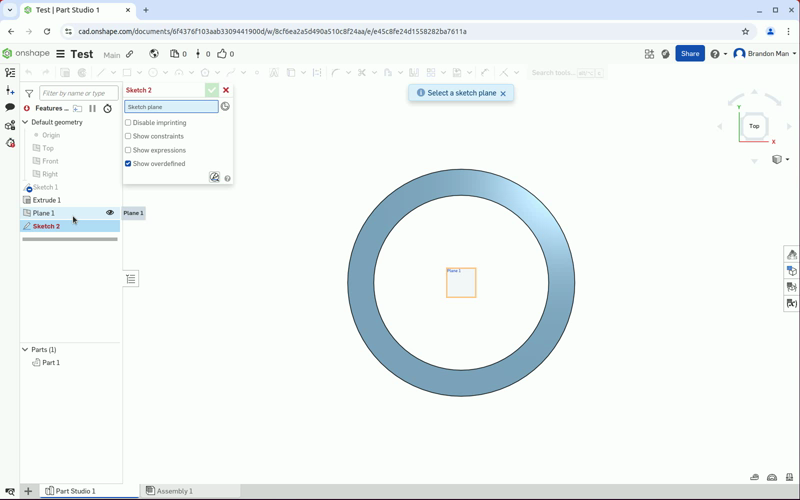
click(73, 215)
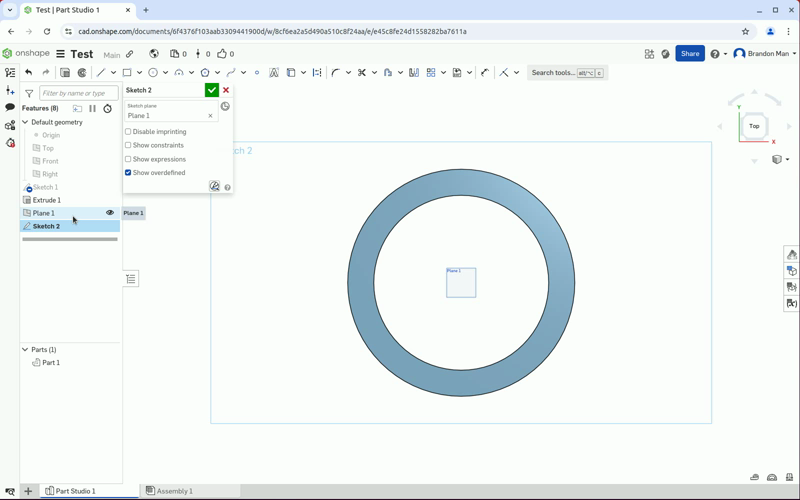
mouse_move(73, 352)
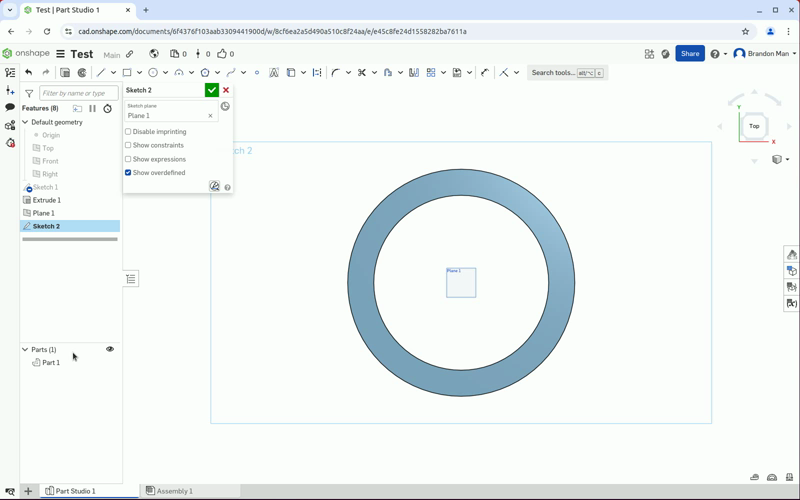
key(y)
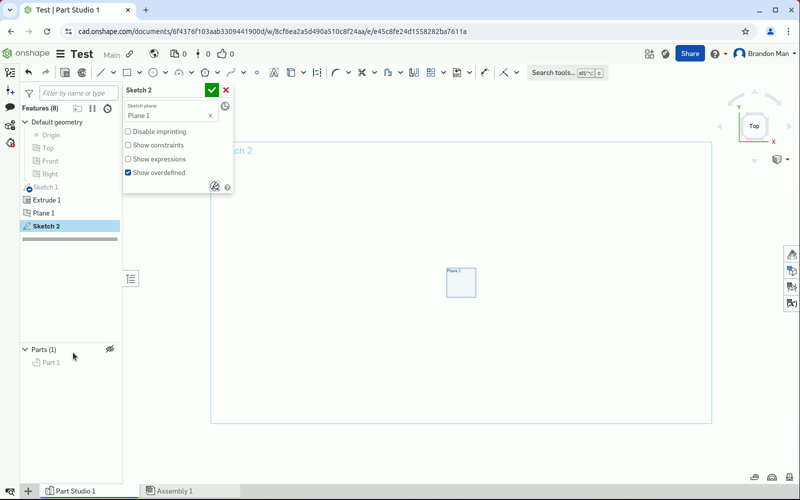
key(c)
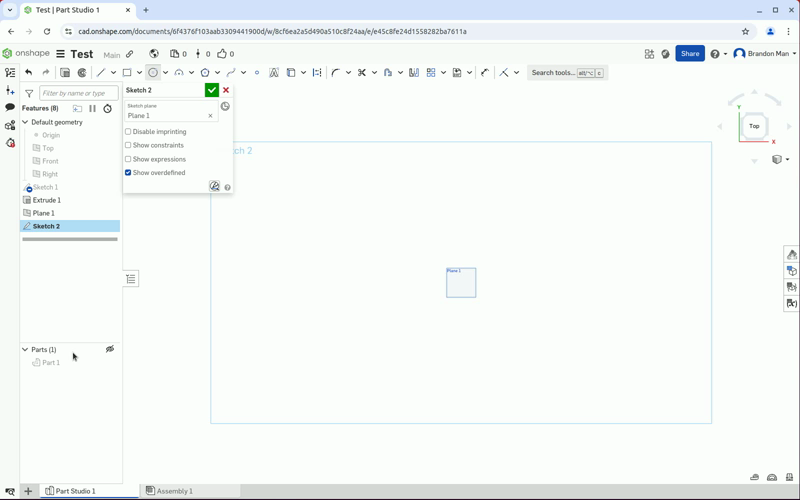
key_down(shift)
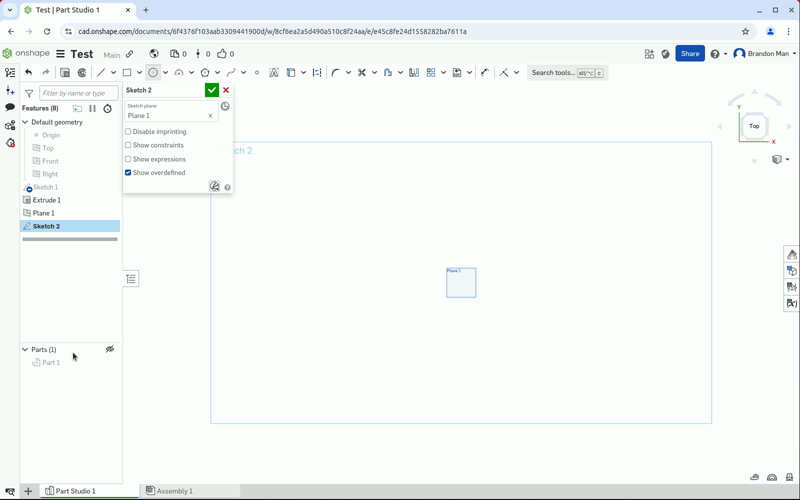
mouse_move(461, 282)
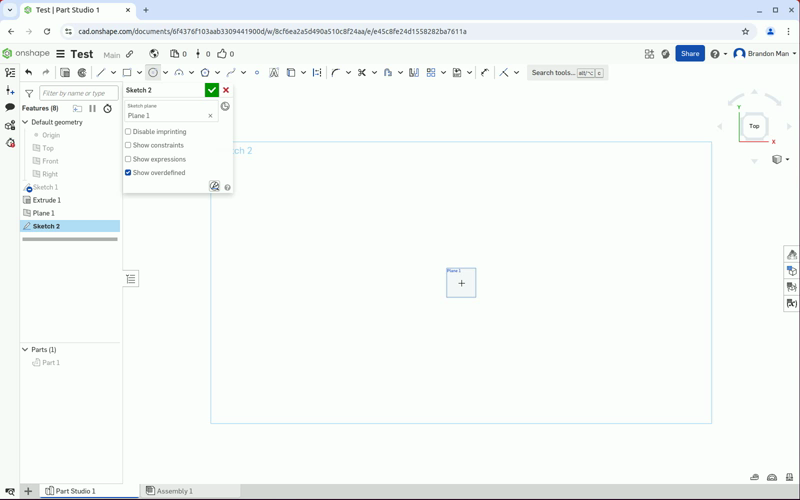
click(461, 282)
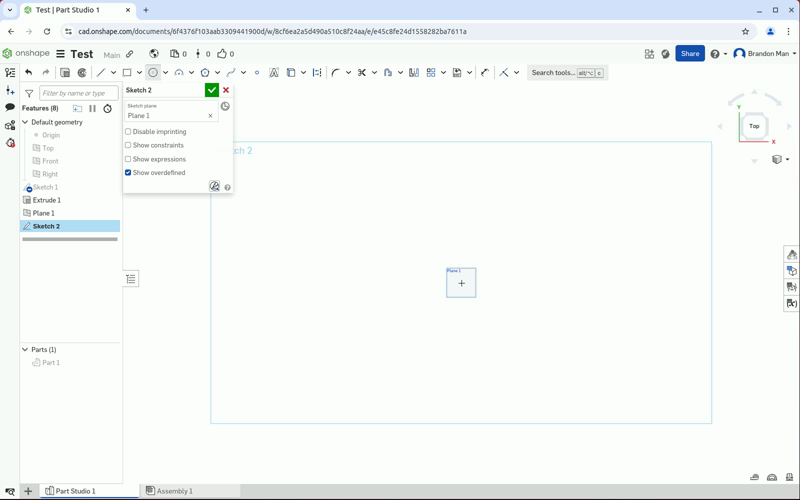
key_up(shift)
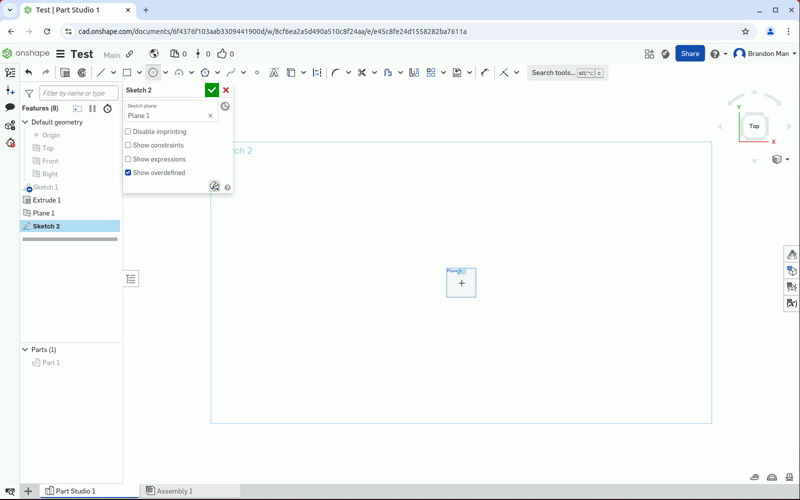
mouse_move(555, 282)
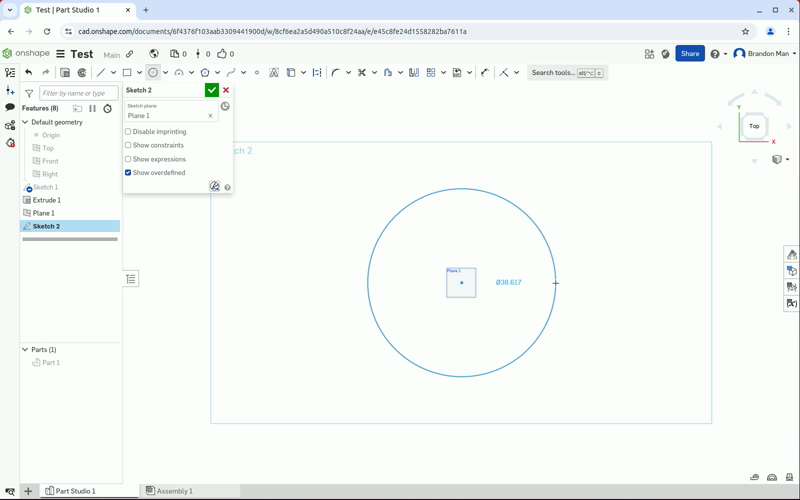
click(555, 282)
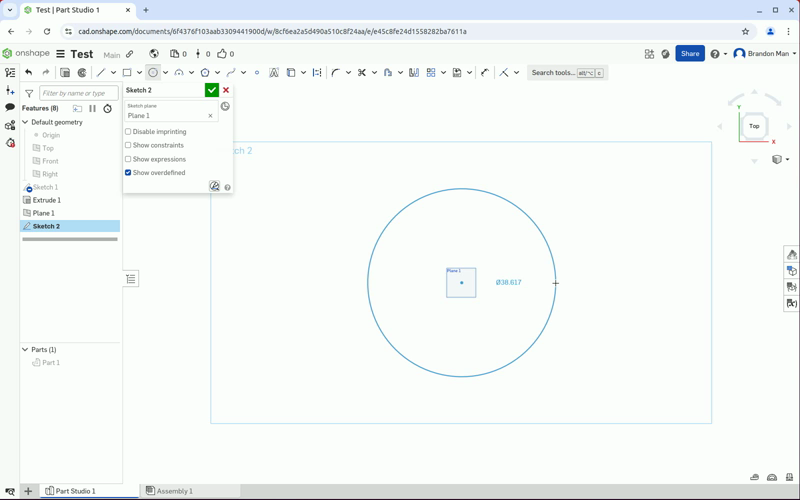
key(esc)
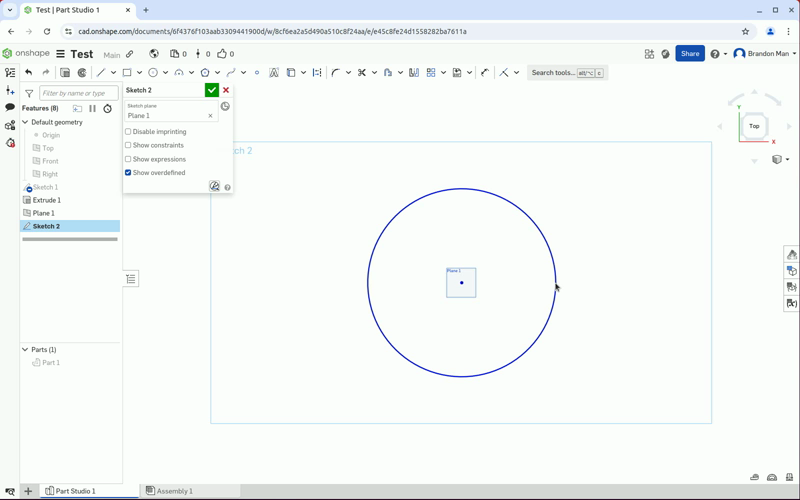
key(c)
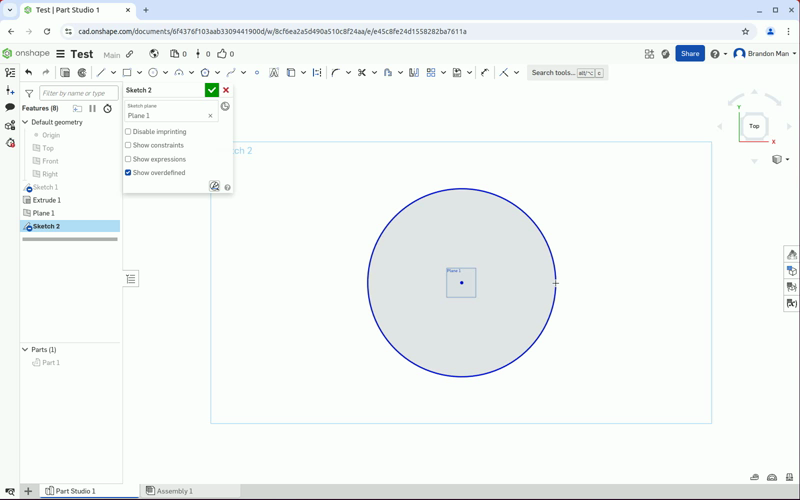
key_down(shift)
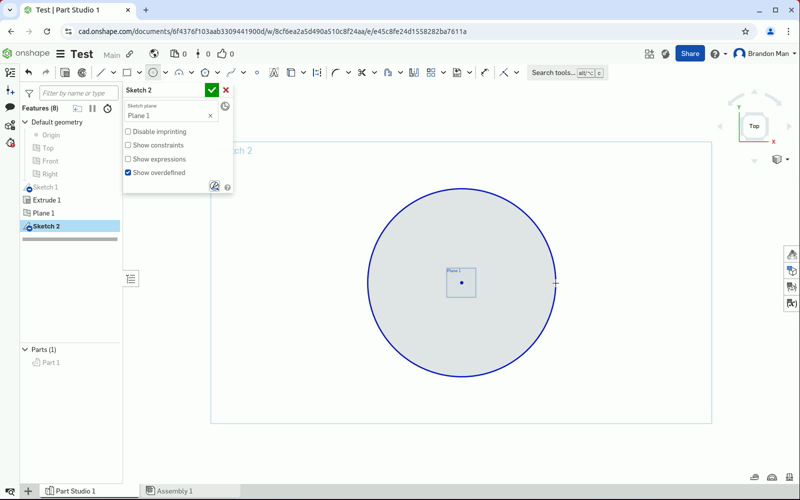
mouse_move(461, 282)
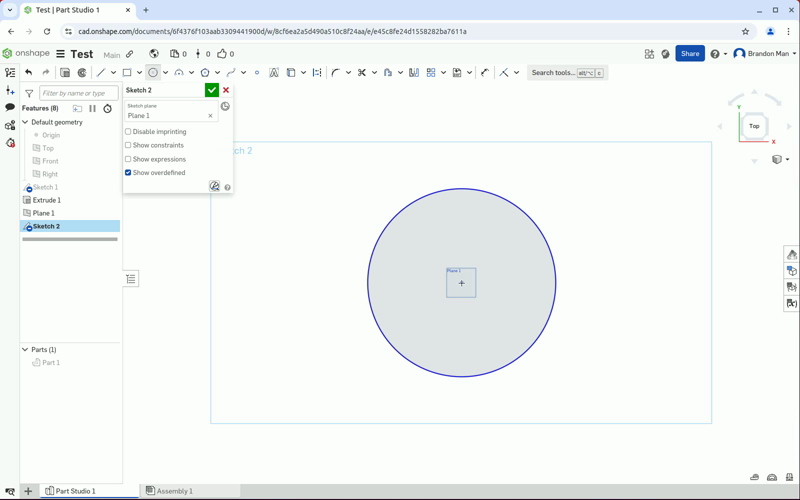
click(461, 282)
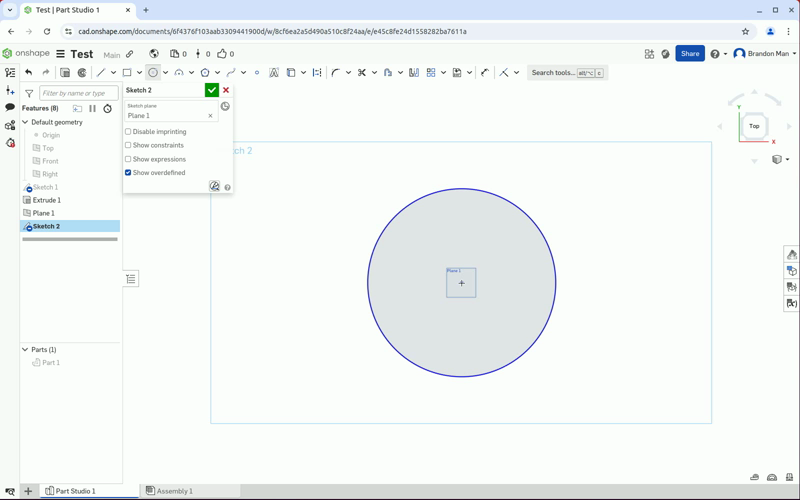
key_up(shift)
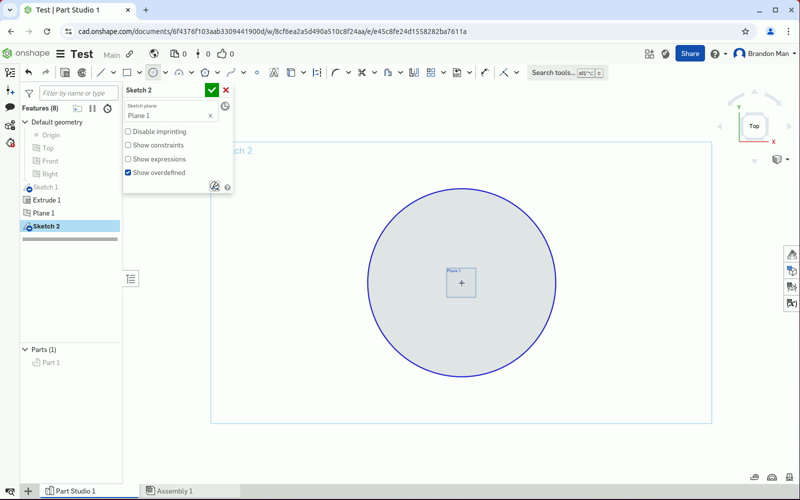
mouse_move(549, 282)
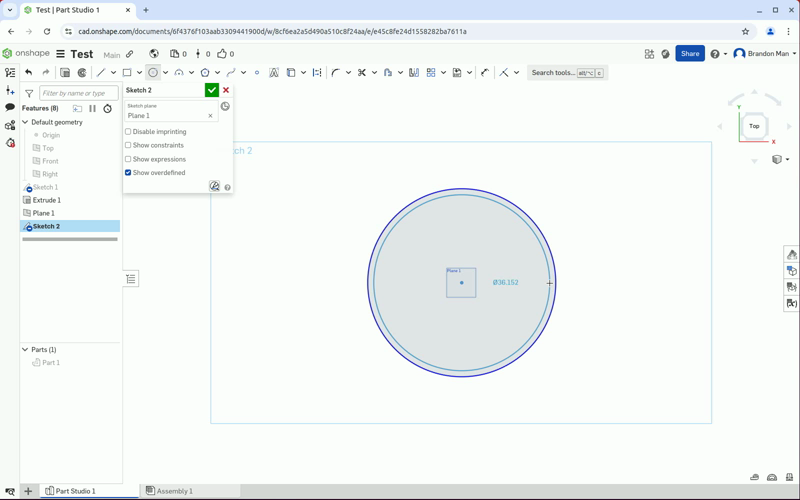
click(549, 282)
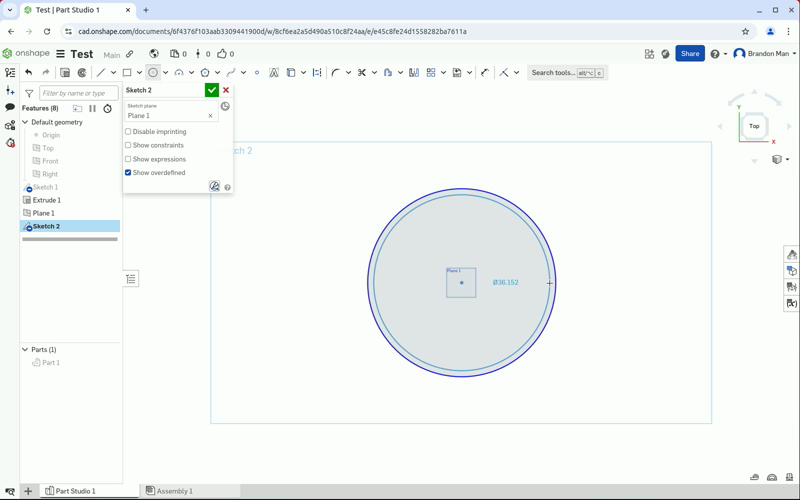
key(esc)
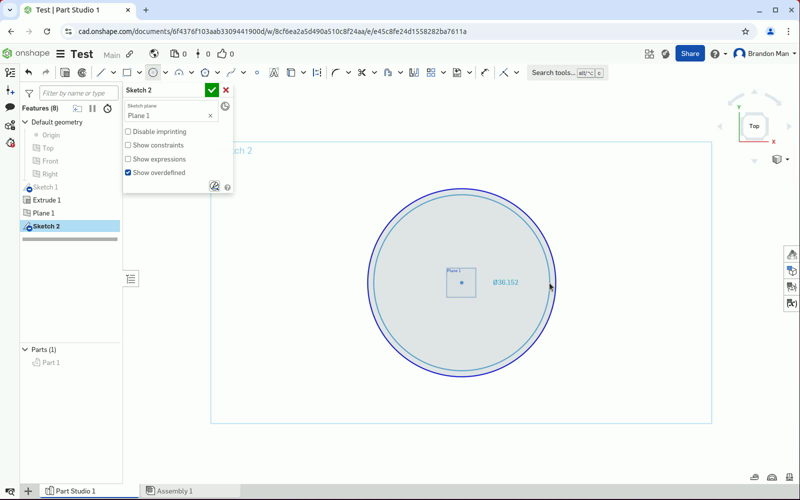
mouse_move(548, 256)
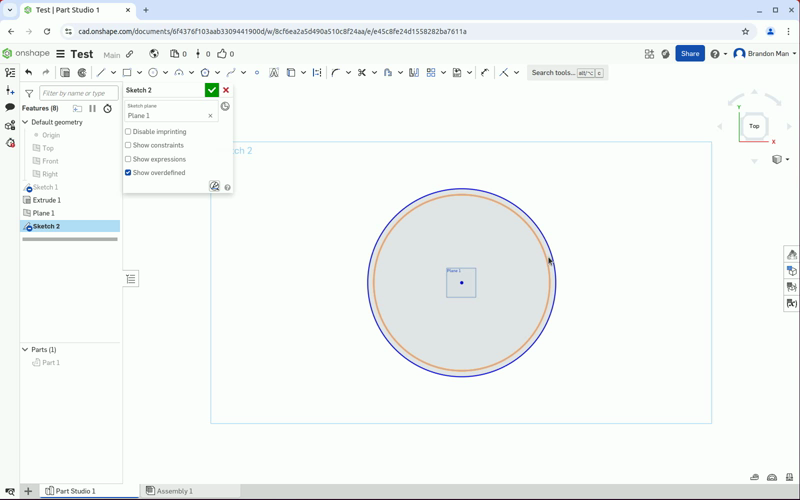
click(548, 256)
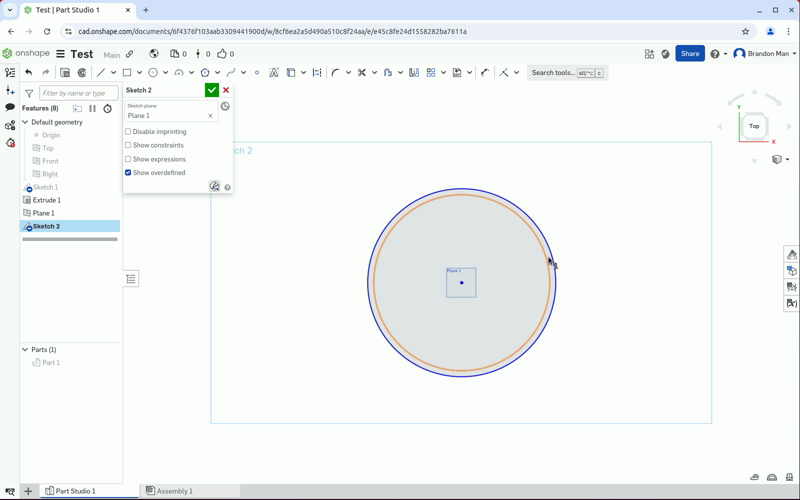
mouse_move(73, 352)
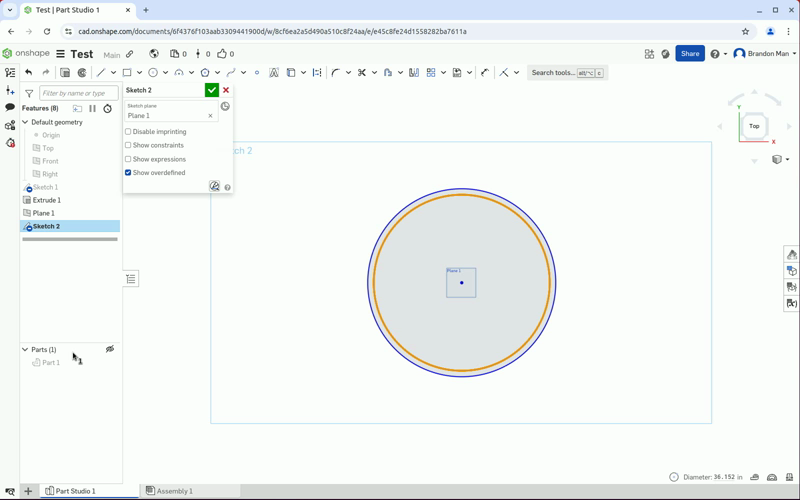
key(shift+y)
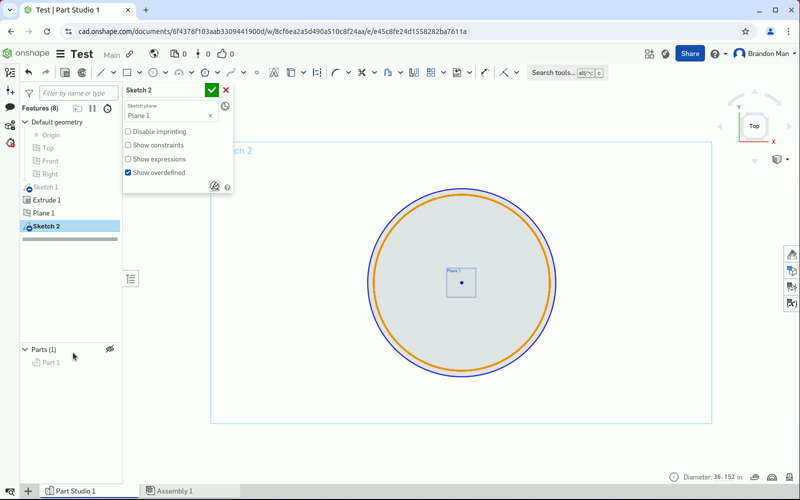
key(shift+e)
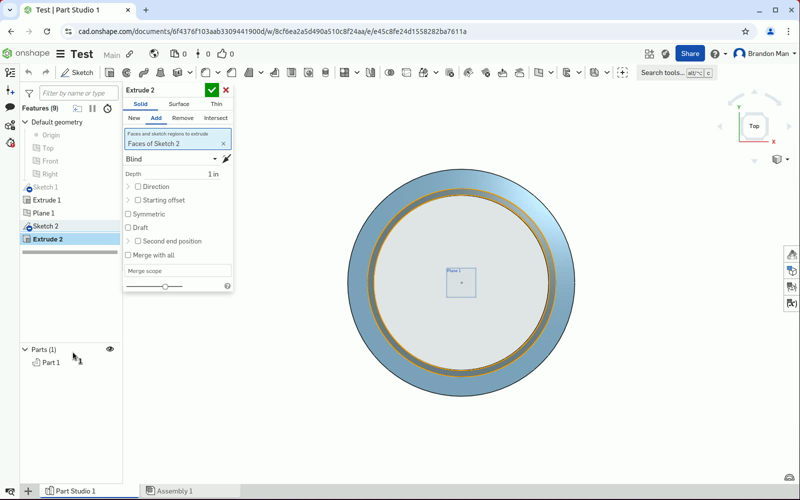
mouse_move(143, 106)
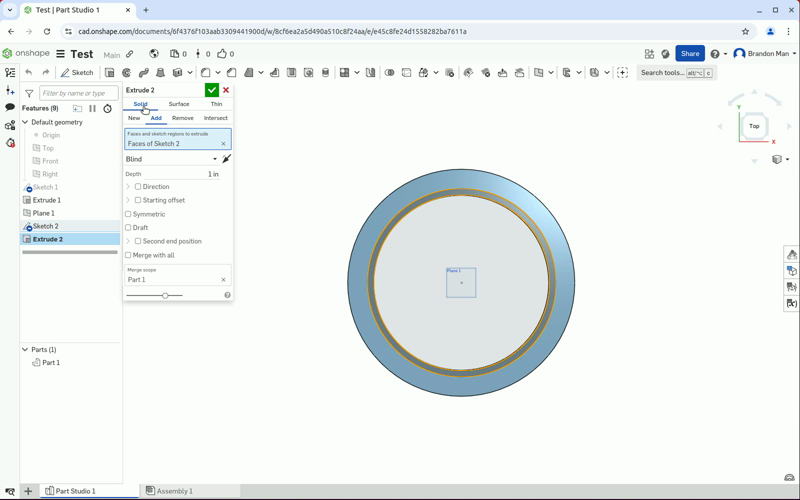
click(143, 106)
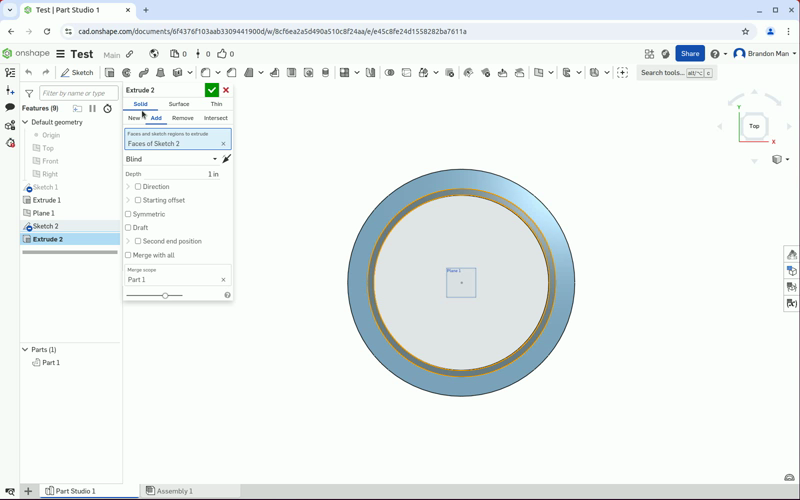
mouse_move(137, 120)
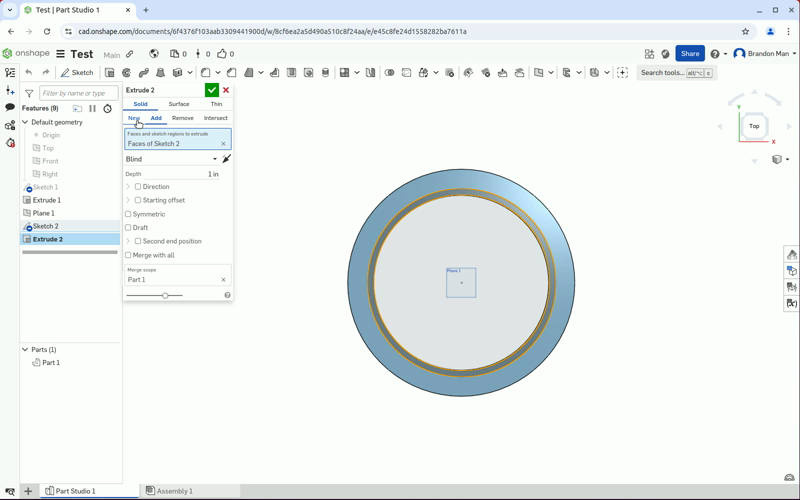
click(137, 120)
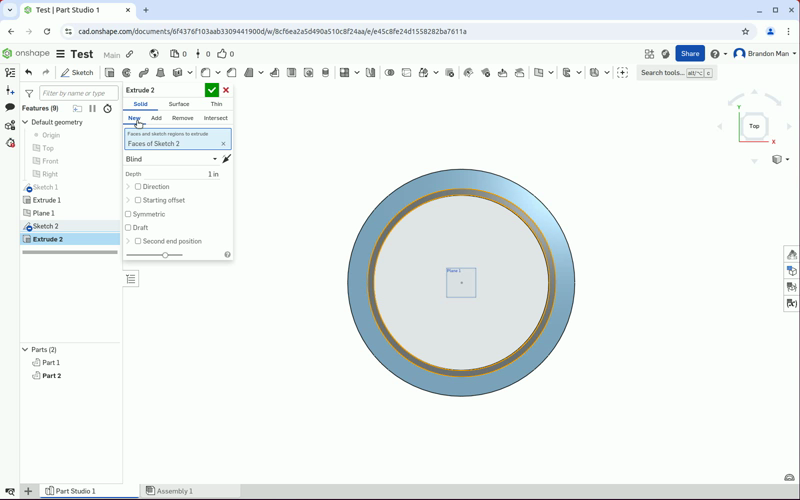
key(tab, 4)
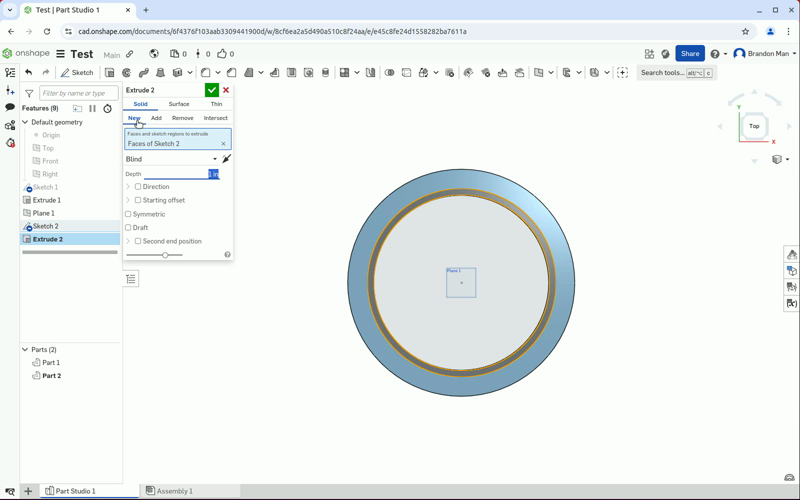
text(0.963)
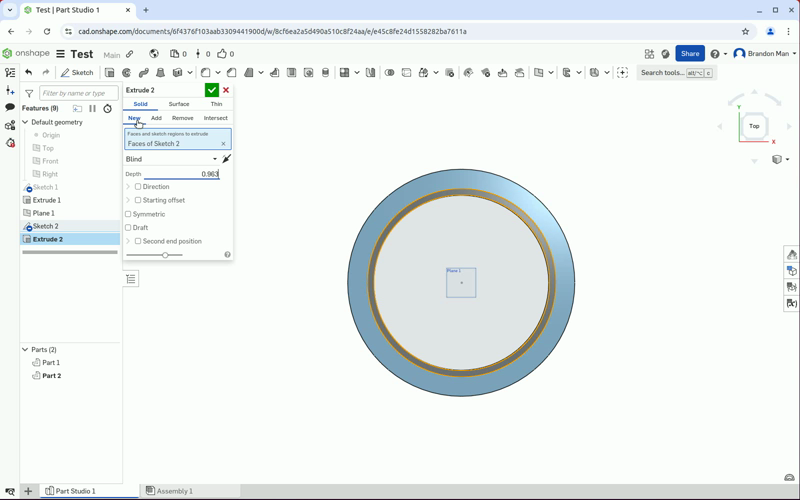
key(enter)
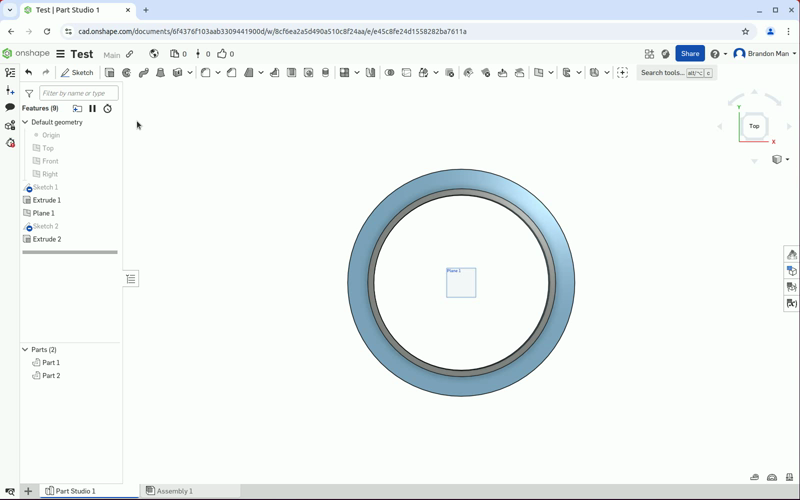
key(shift+h)
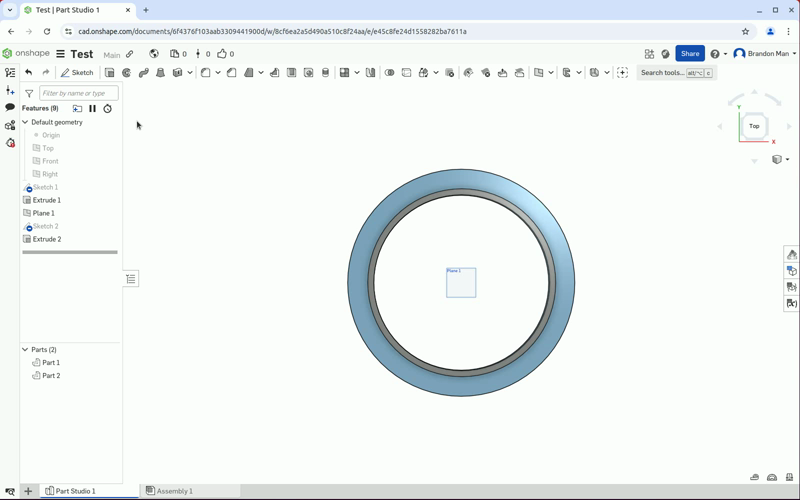
key(shift+h)
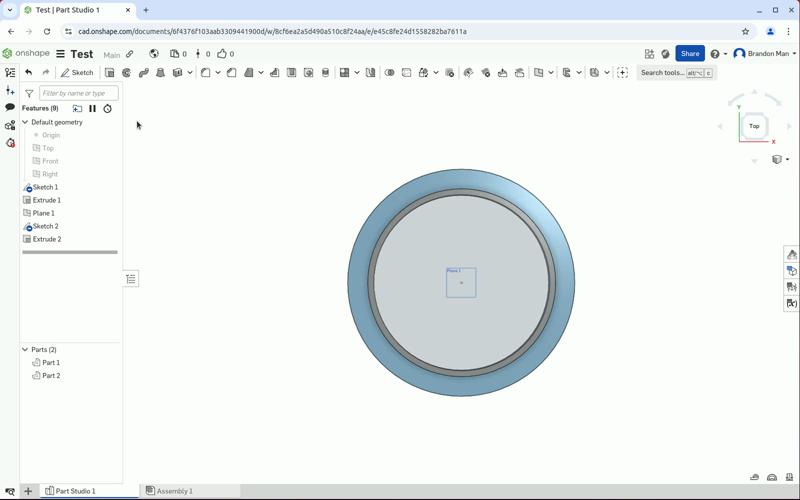
key(shift+7)
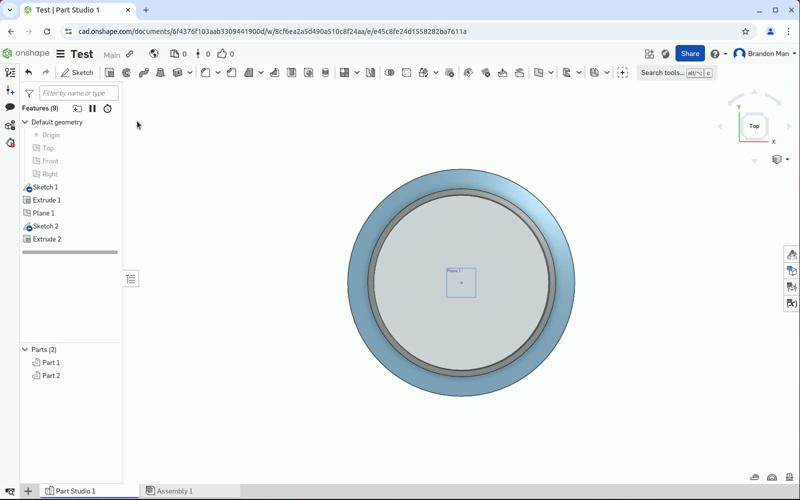
key(up, 3)
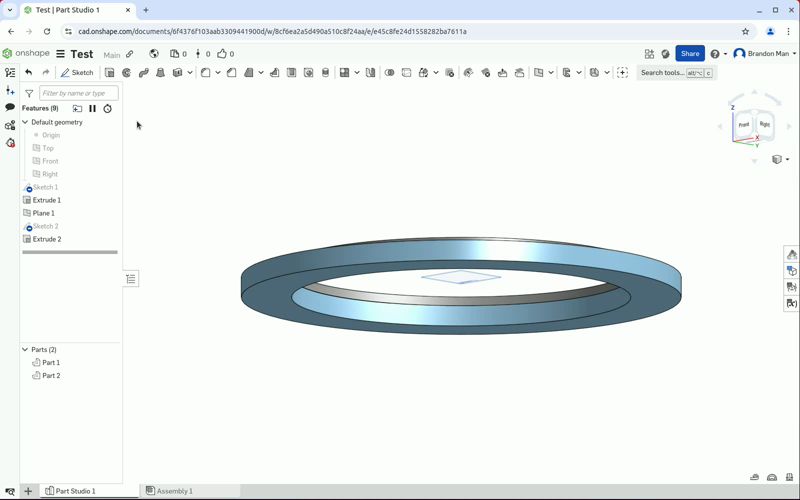
key(left, 3)
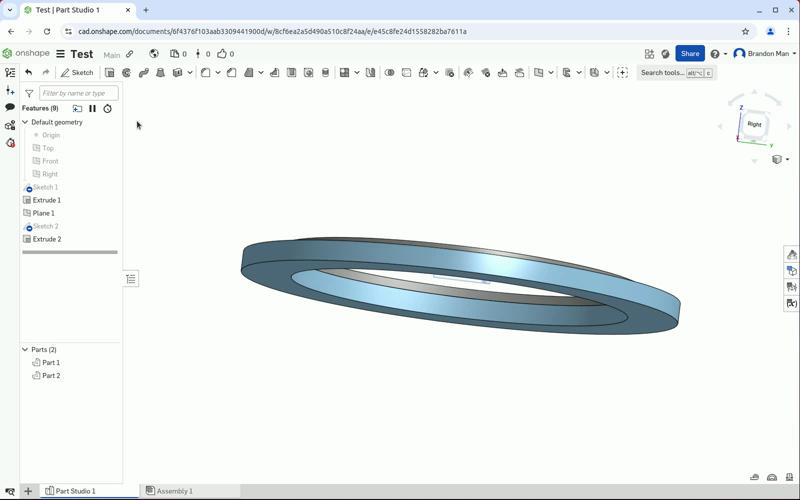
key(right, 3)
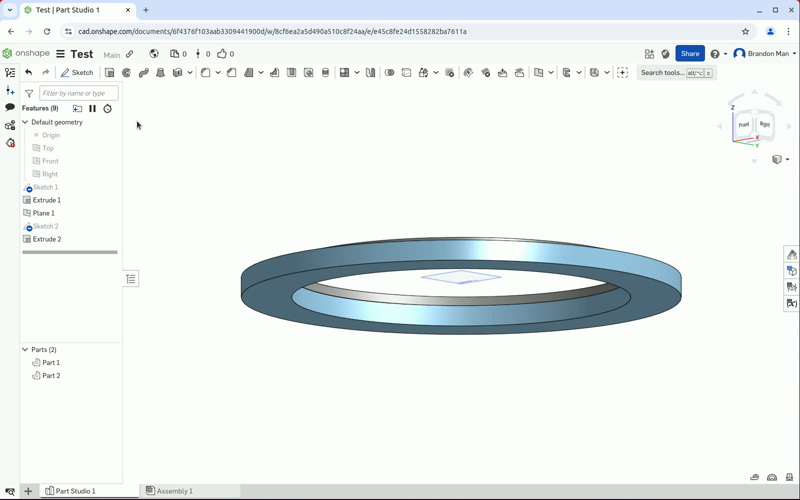
key(down, 3)
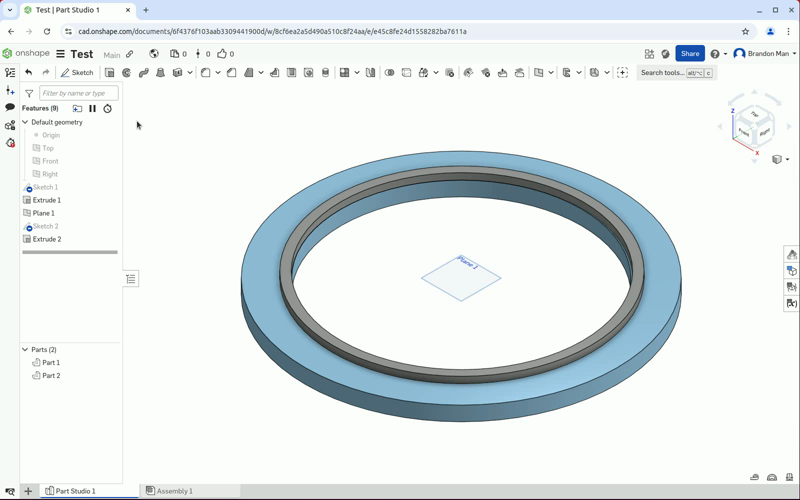
mouse_move(73, 189)
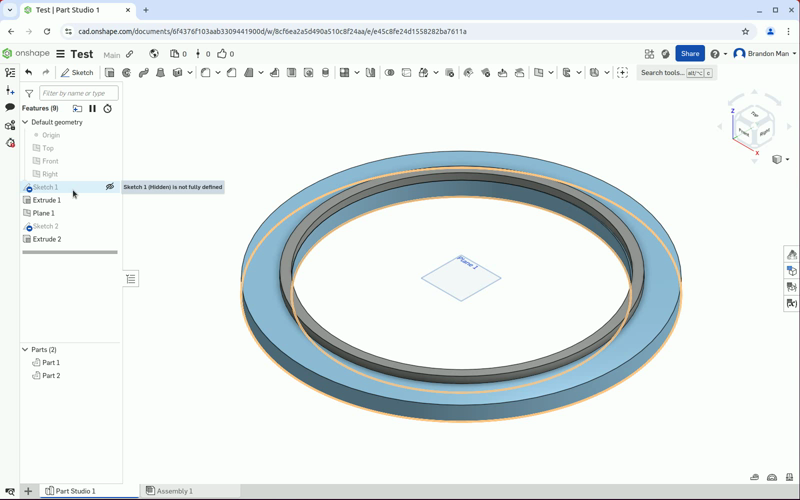
click(73, 189)